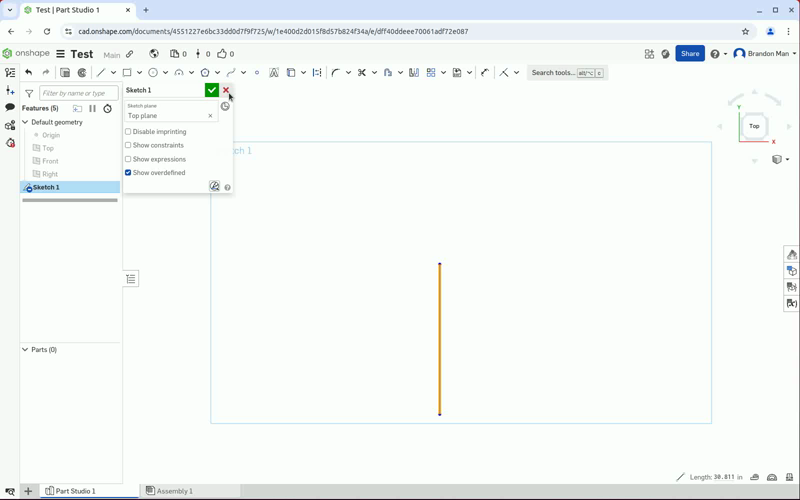
key(shift+h)
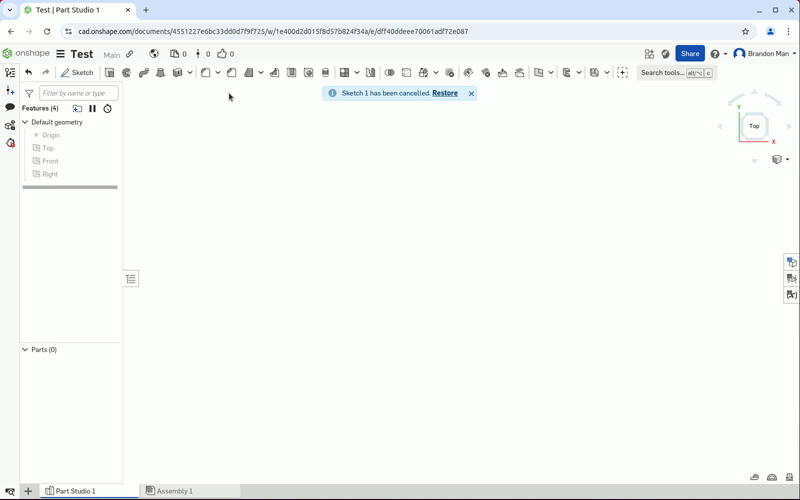
mouse_move(73, 352)
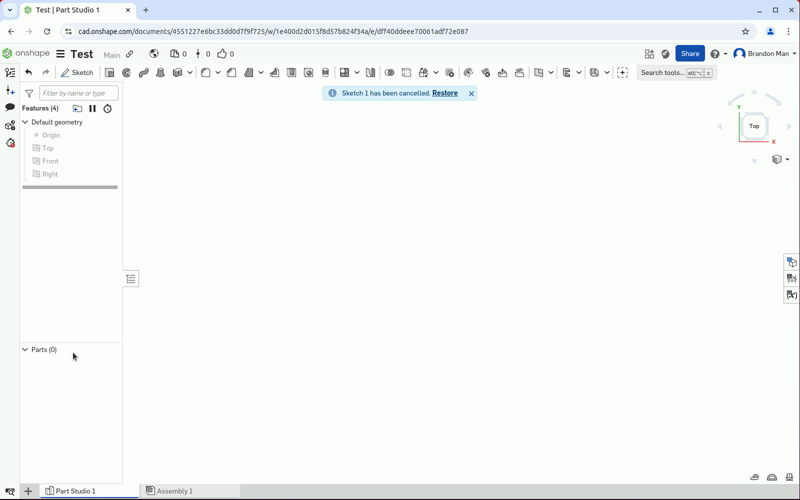
key(y)
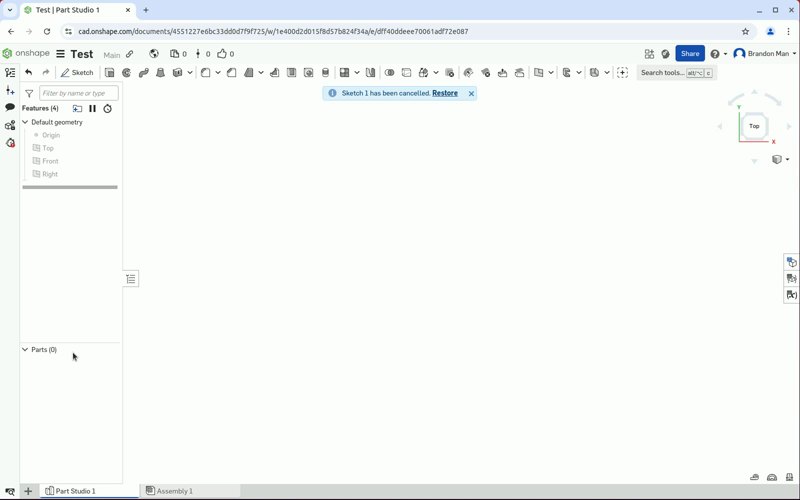
key(shift+p)
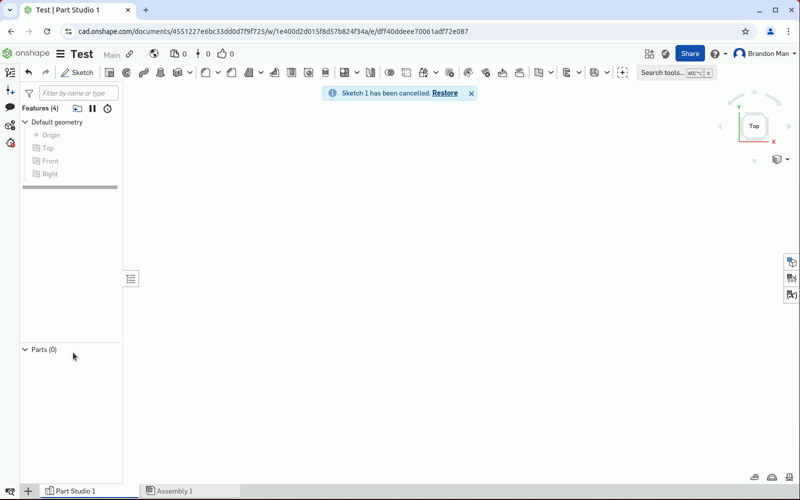
key(space)
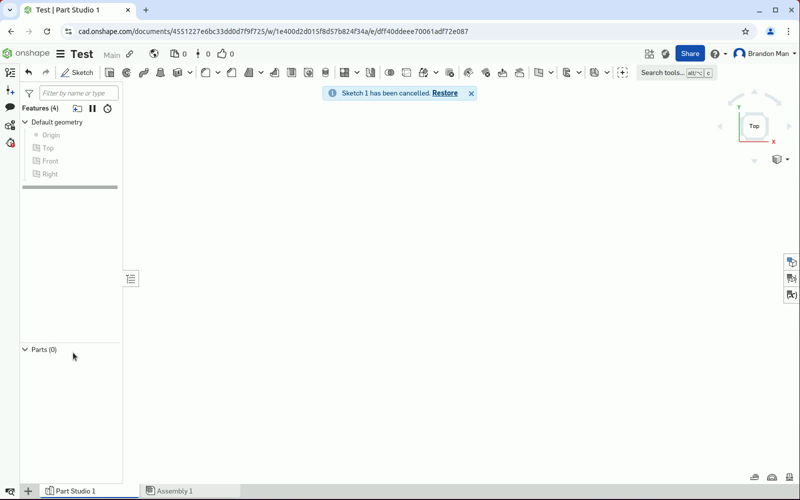
key_down(shift)
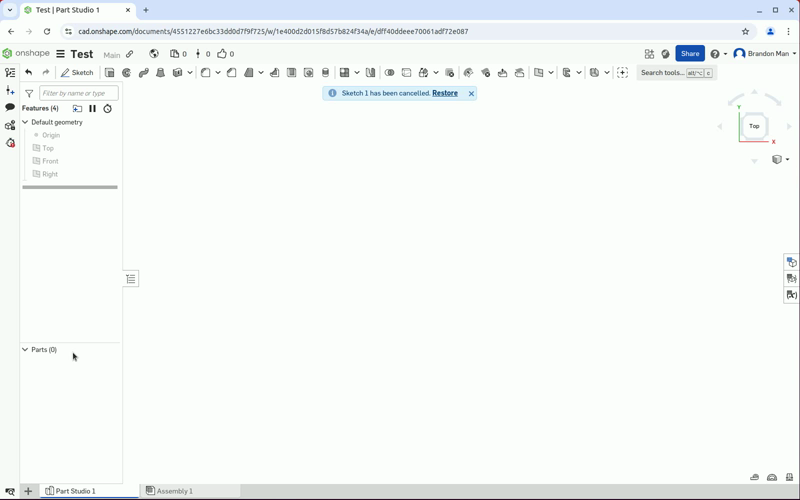
key(up)
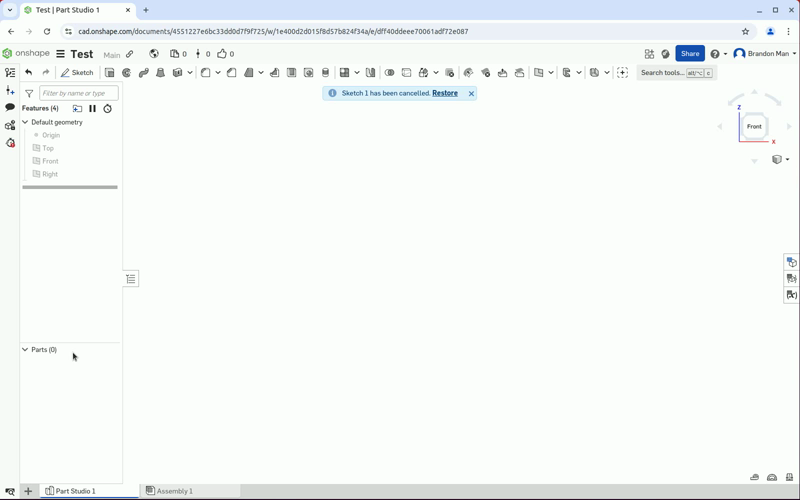
key_up(shift)
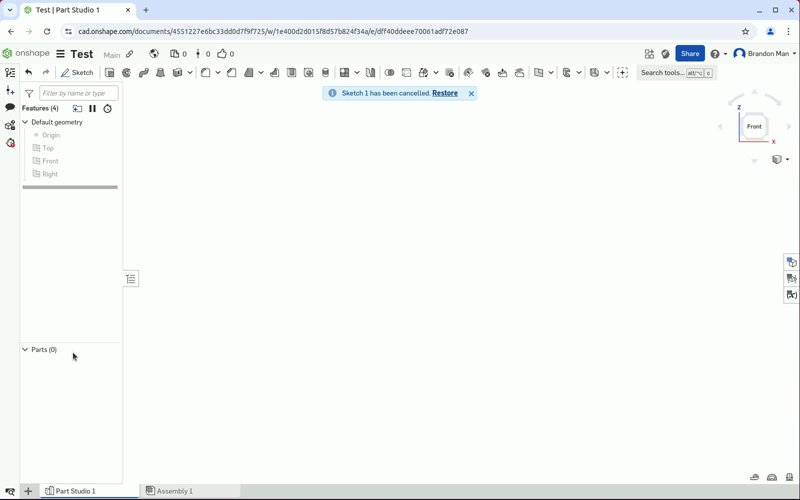
mouse_move(73, 352)
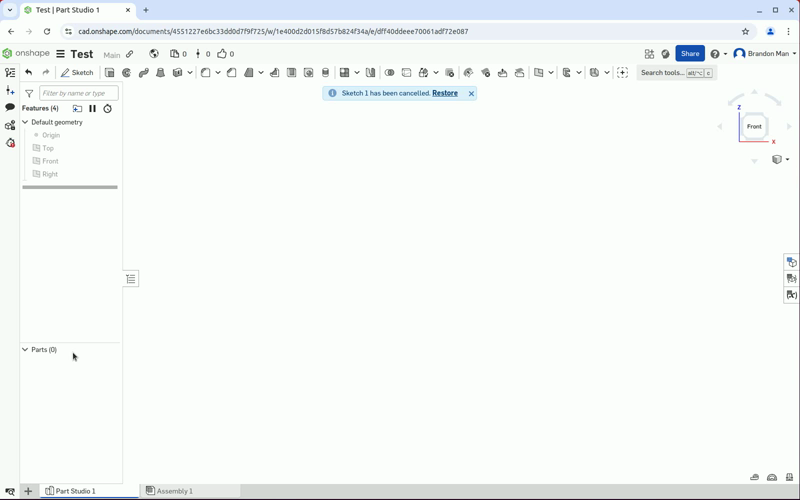
key(shift+y)
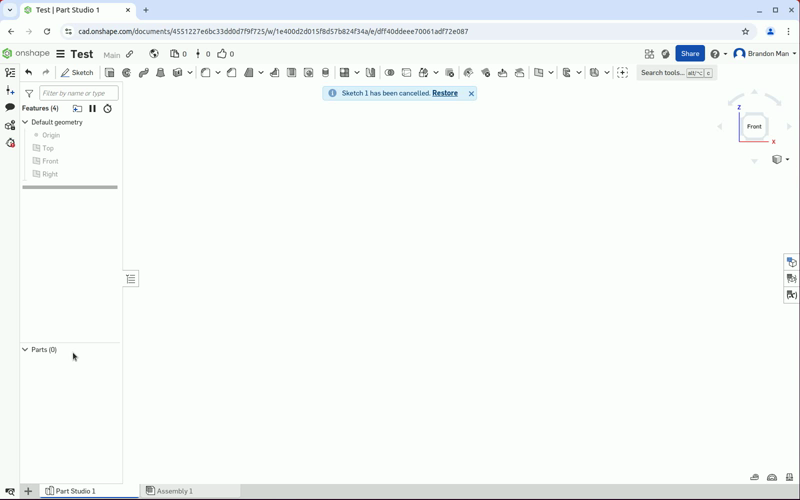
key(shift+s)
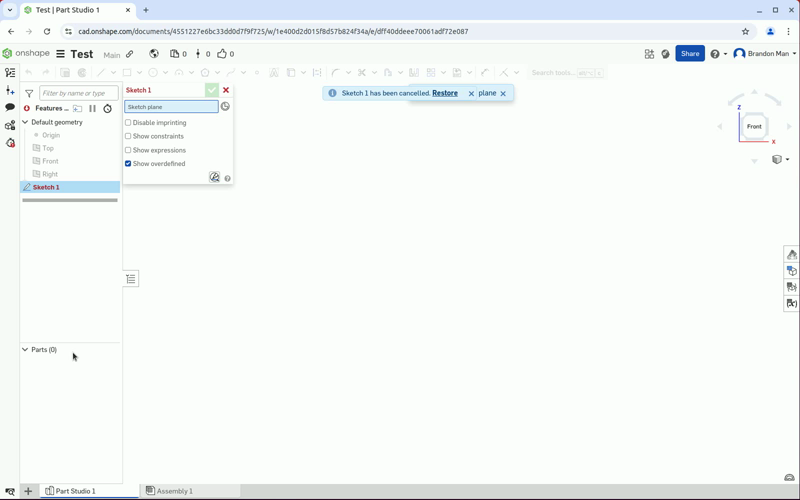
mouse_move(73, 163)
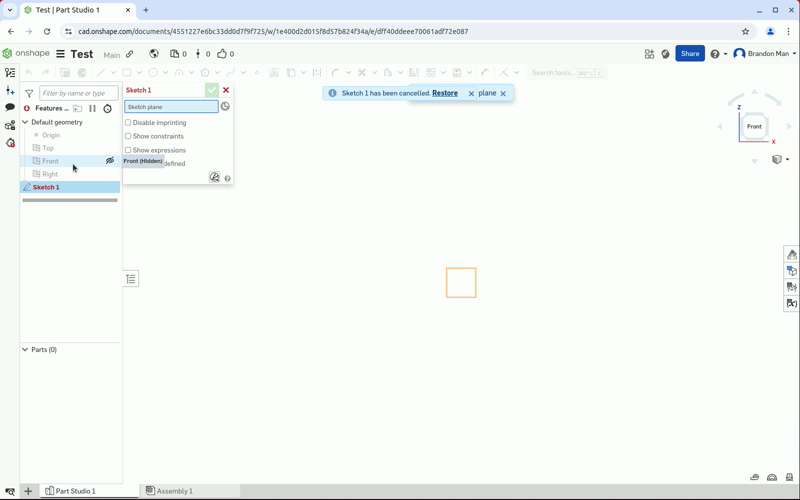
click(73, 163)
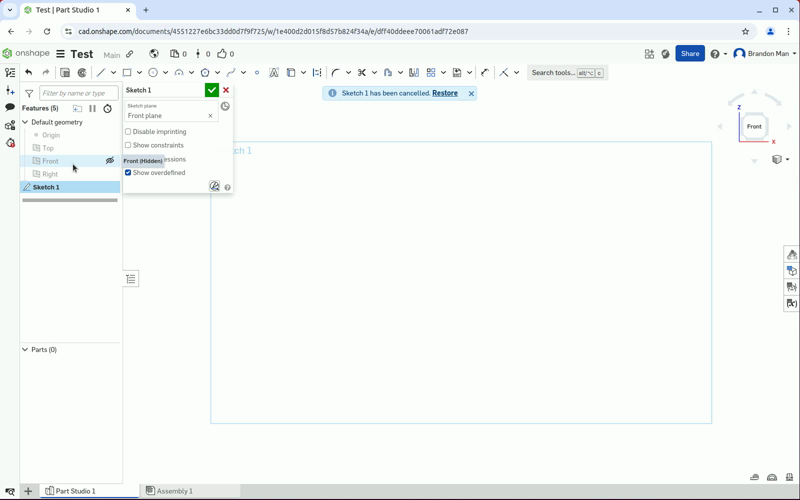
mouse_move(73, 352)
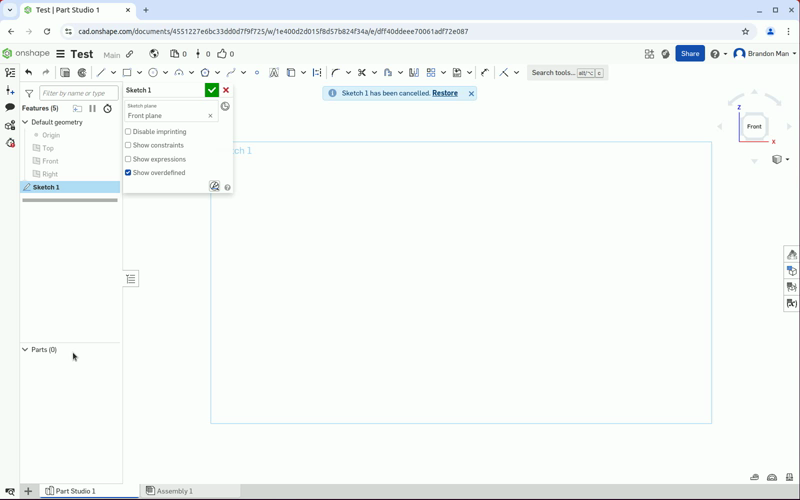
key(y)
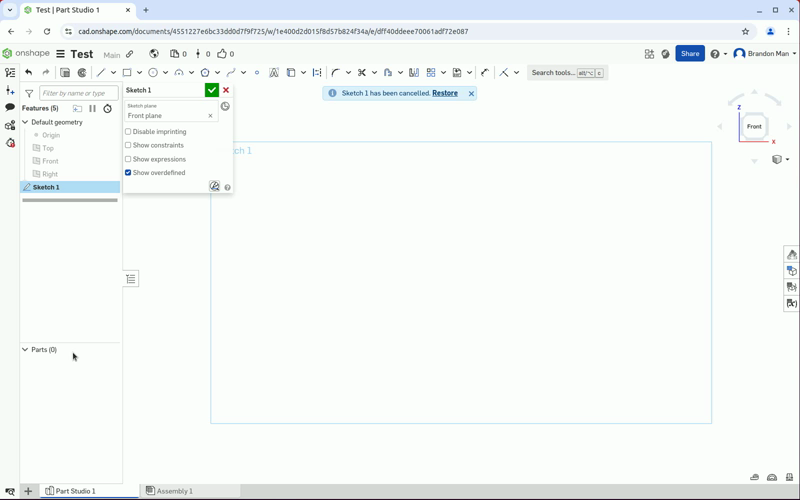
key(l)
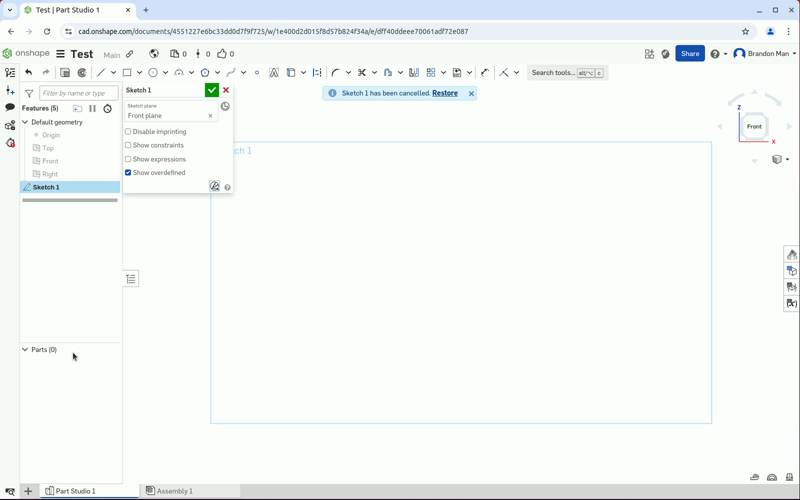
key_down(shift)
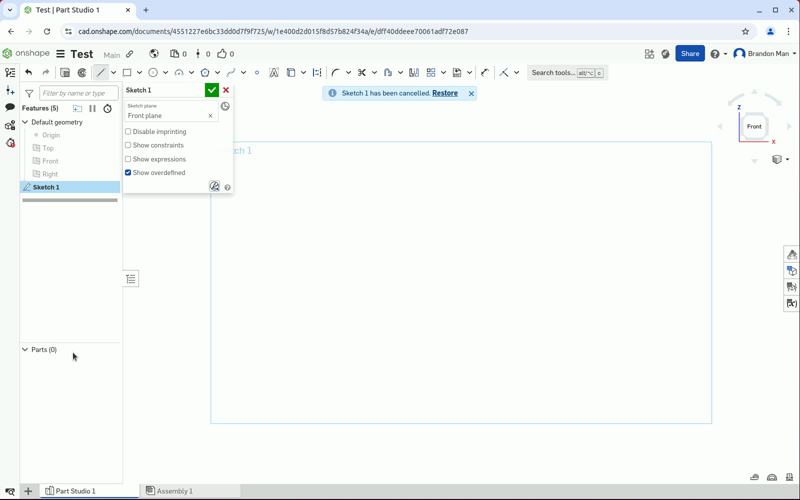
mouse_move(460, 282)
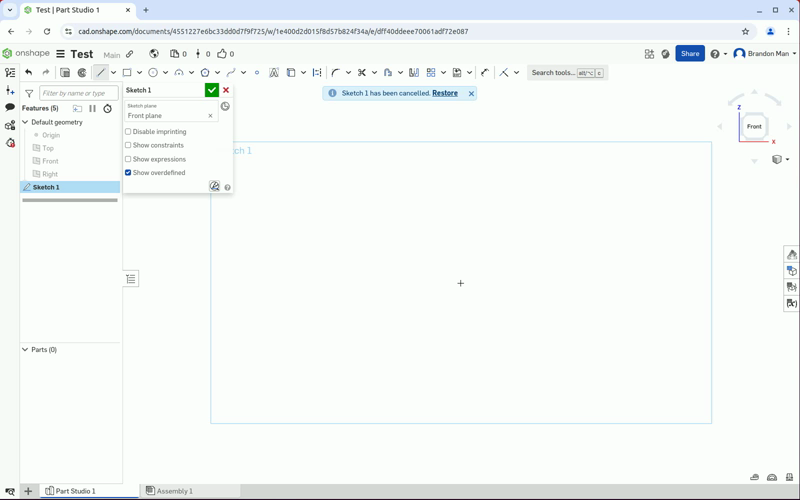
click(460, 282)
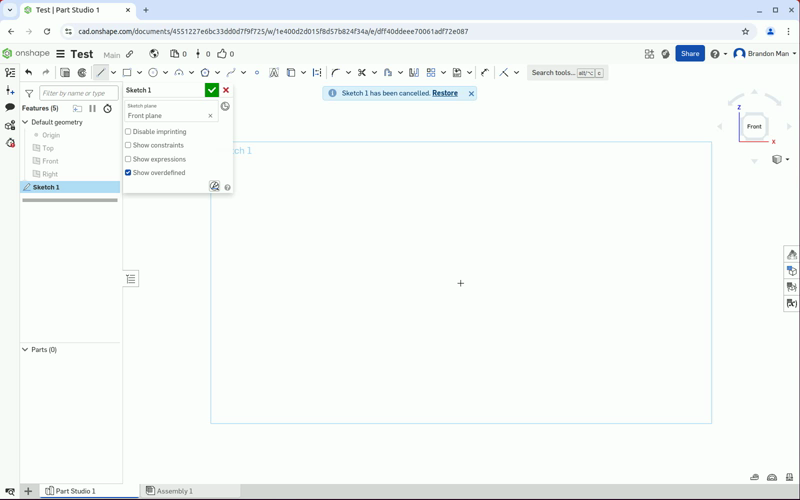
key_up(shift)
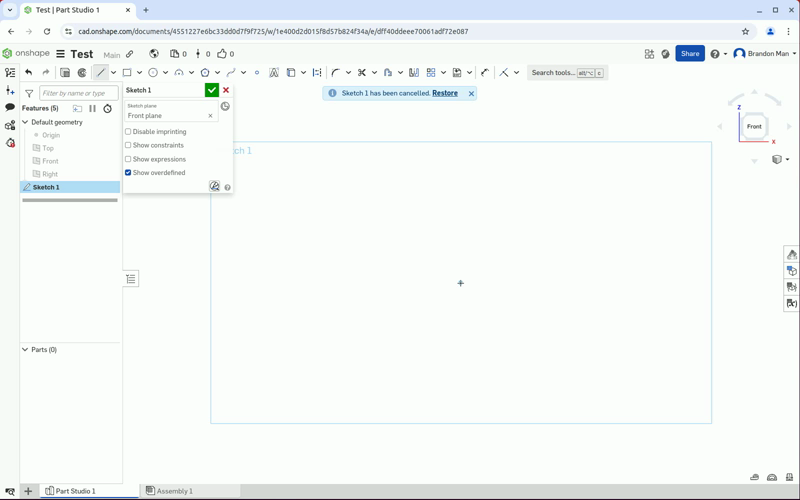
key_down(shift)
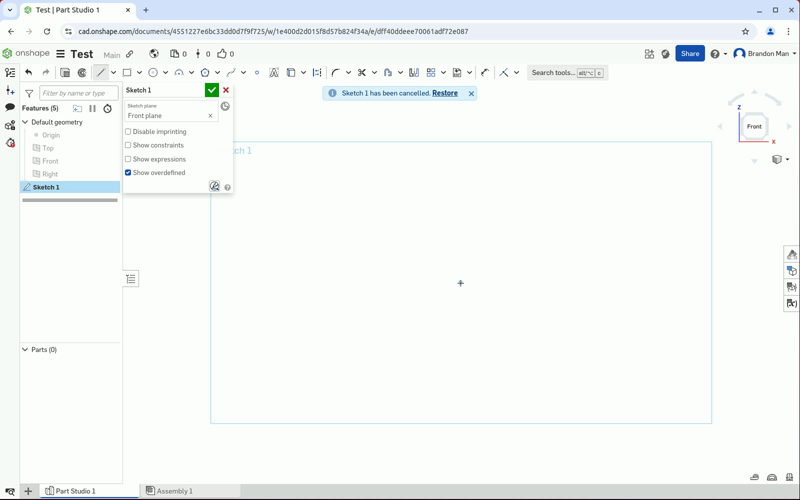
mouse_move(536, 282)
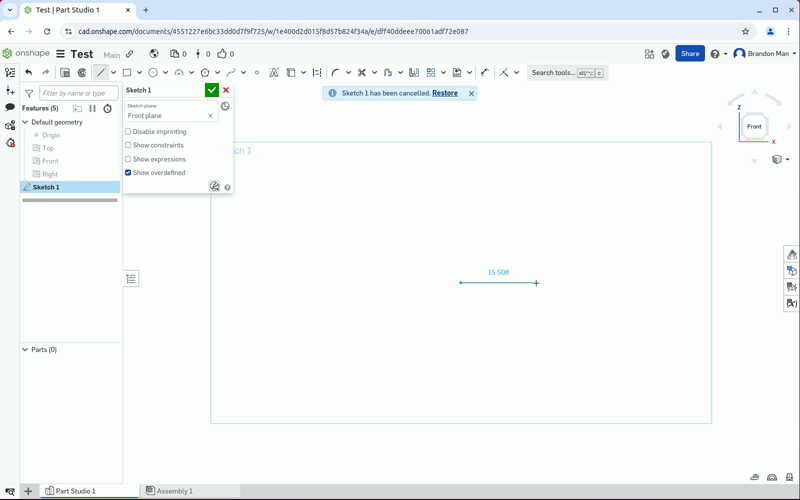
click(536, 282)
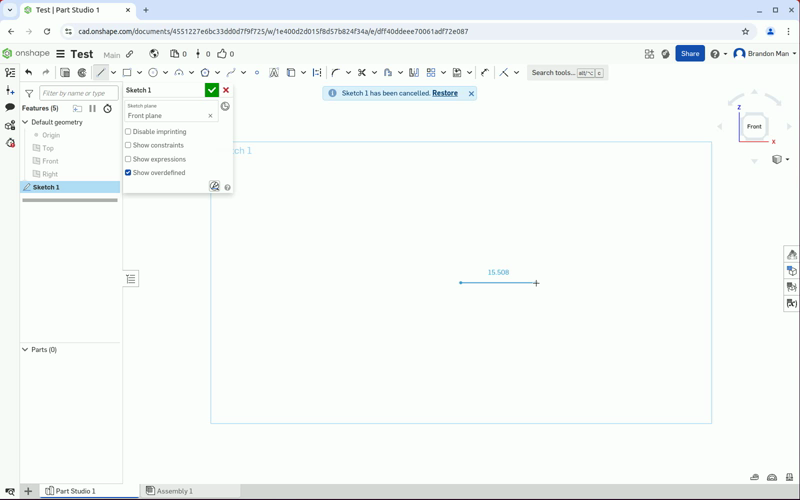
key_up(shift)
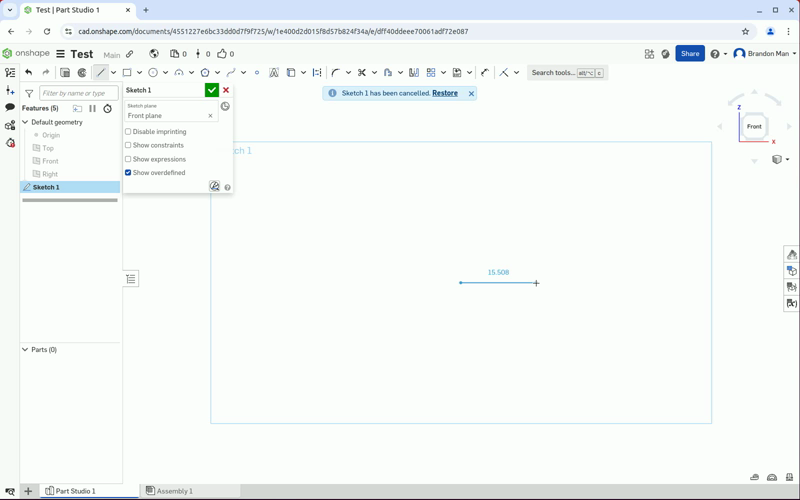
key_down(shift)
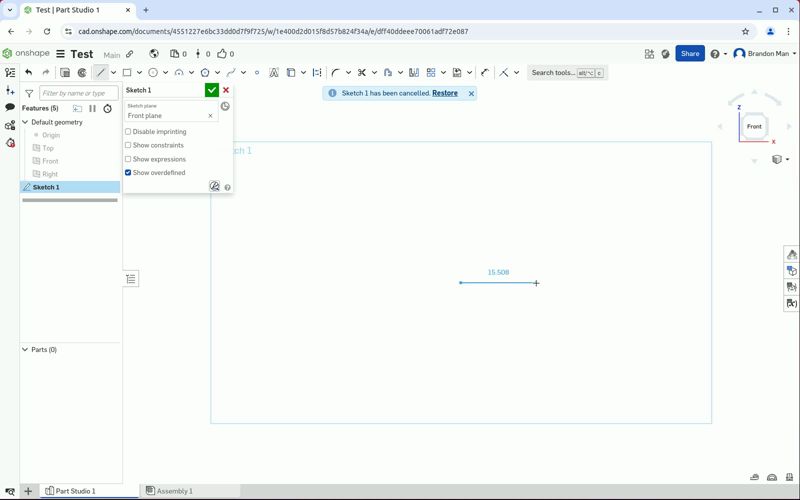
mouse_move(566, 282)
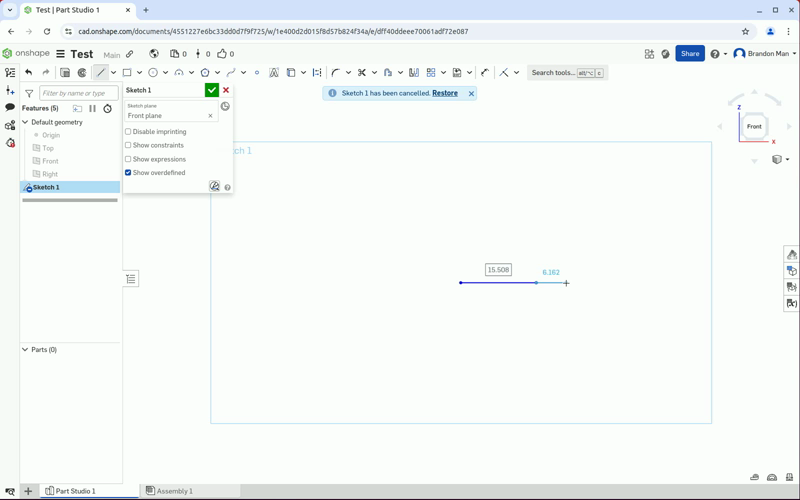
mouse_move(536, 244)
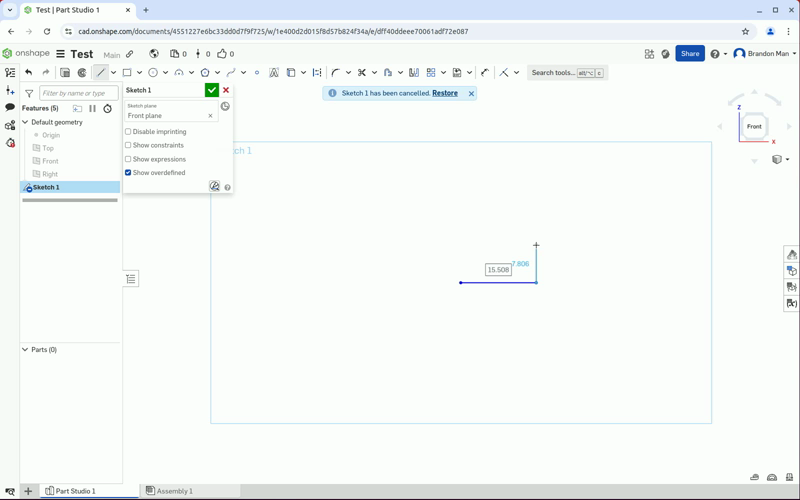
click(536, 244)
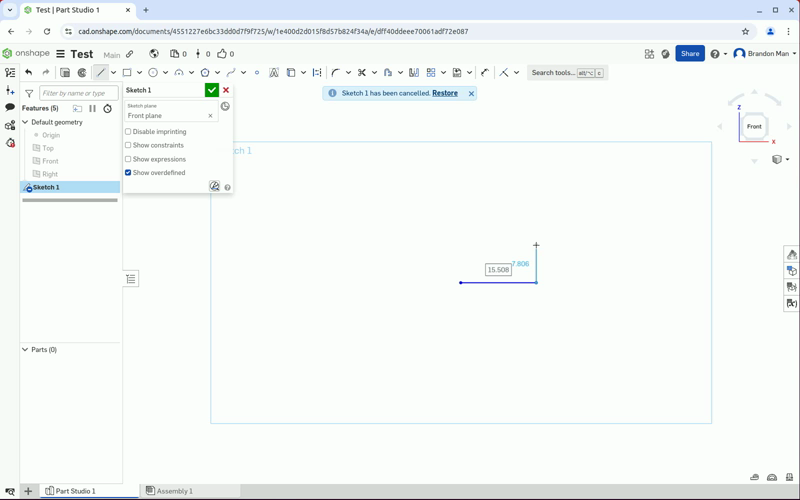
key_up(shift)
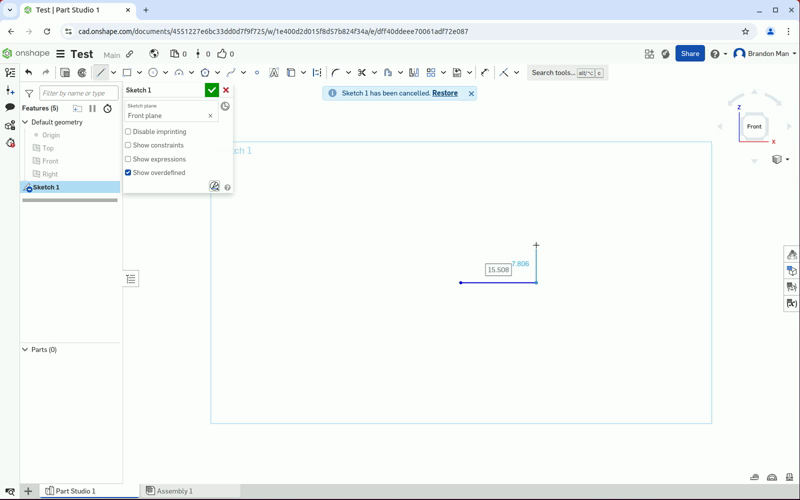
key_down(shift)
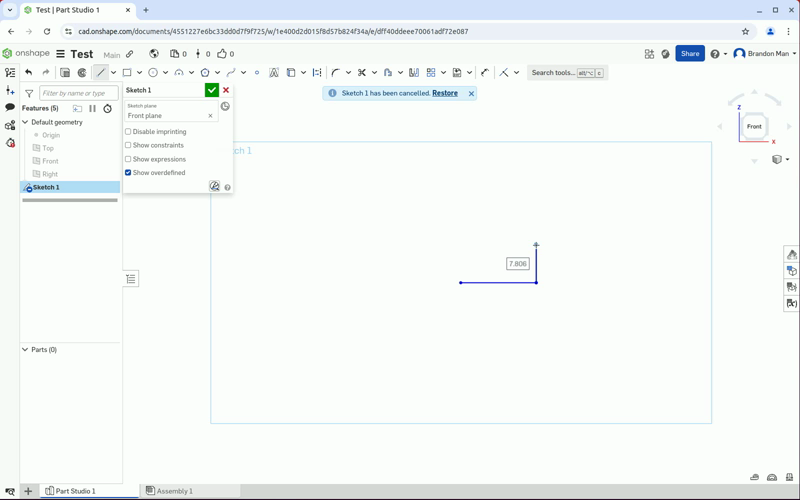
mouse_move(460, 244)
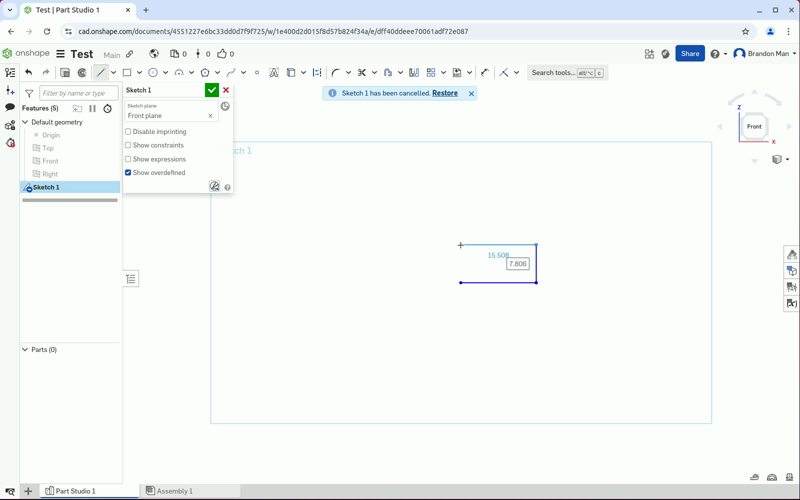
click(460, 244)
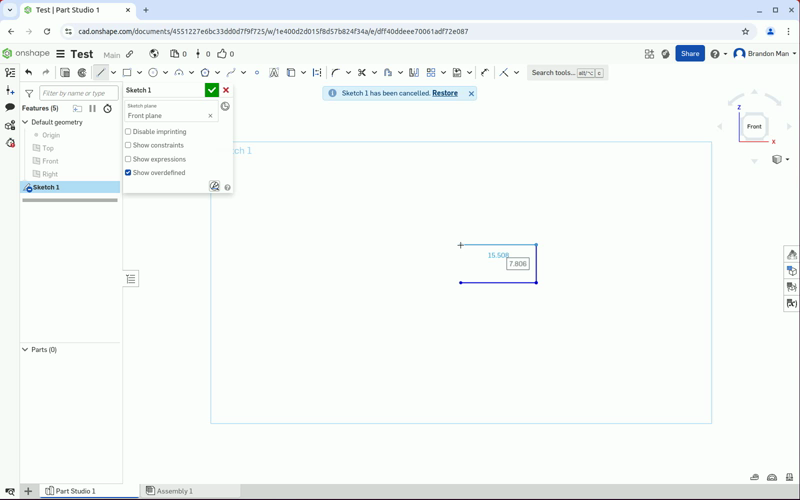
key_up(shift)
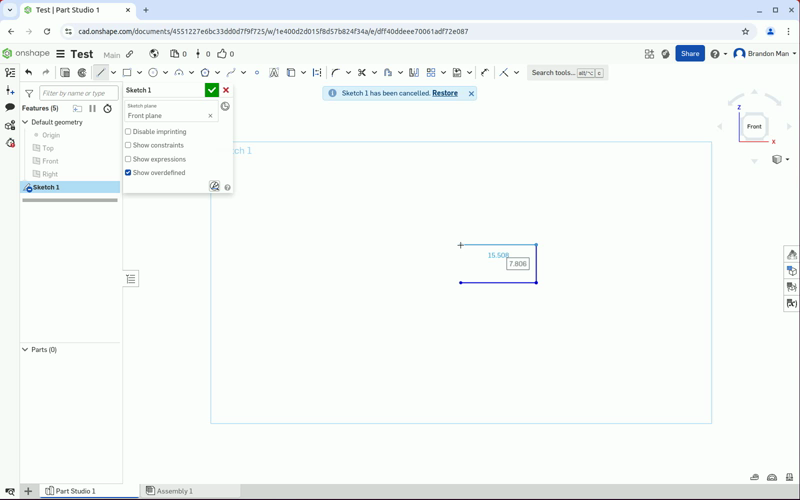
mouse_move(490, 244)
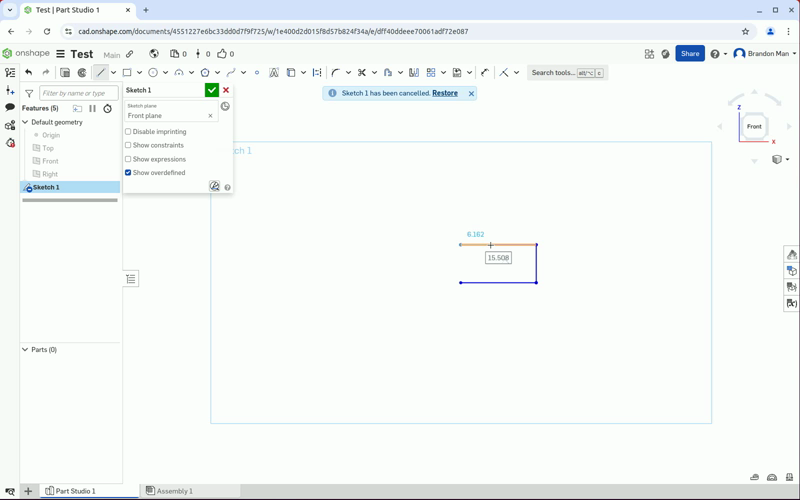
key_down(shift)
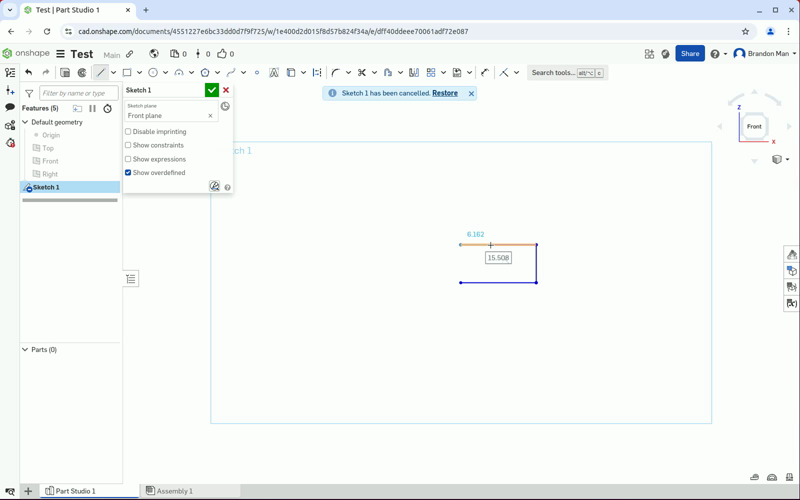
mouse_move(460, 282)
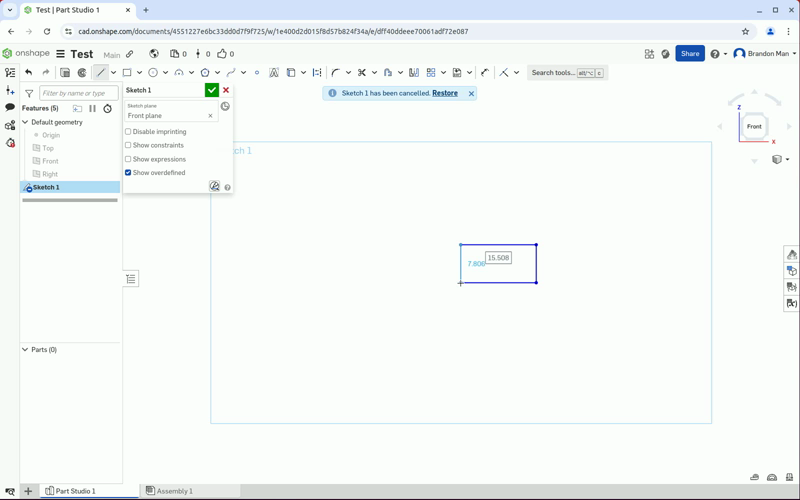
key_up(shift)
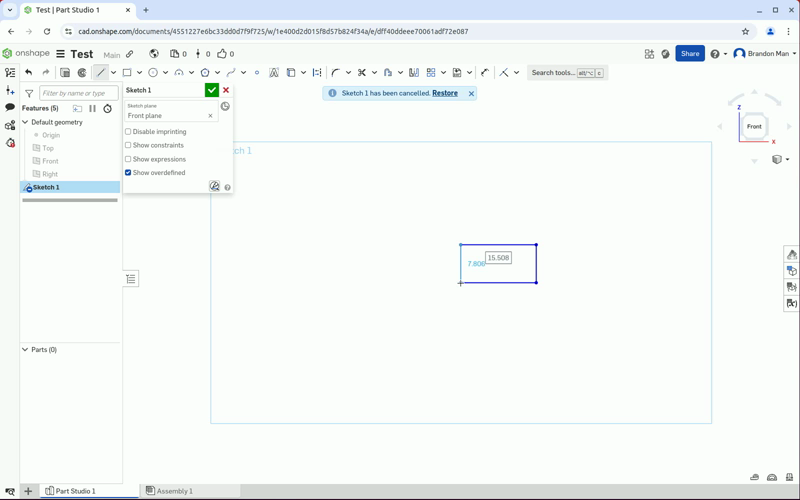
click(460, 282)
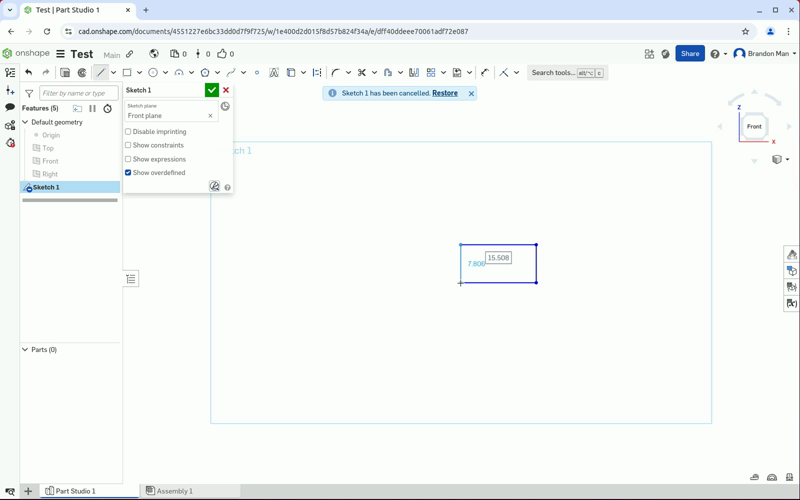
key(esc)
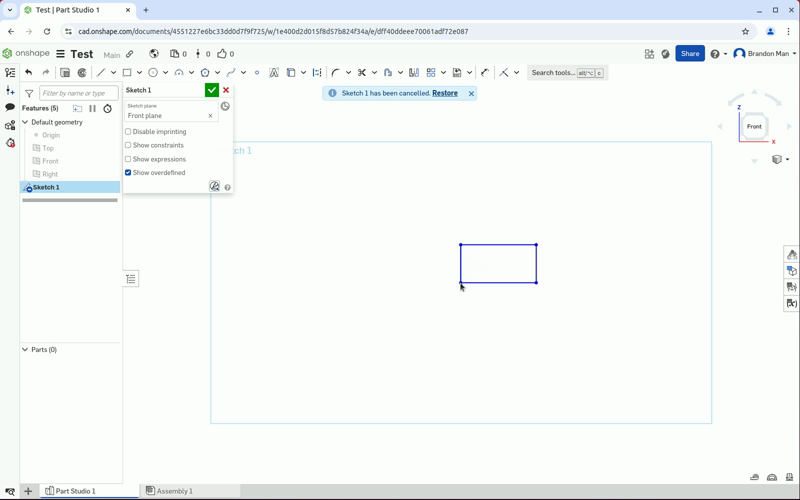
mouse_move(514, 278)
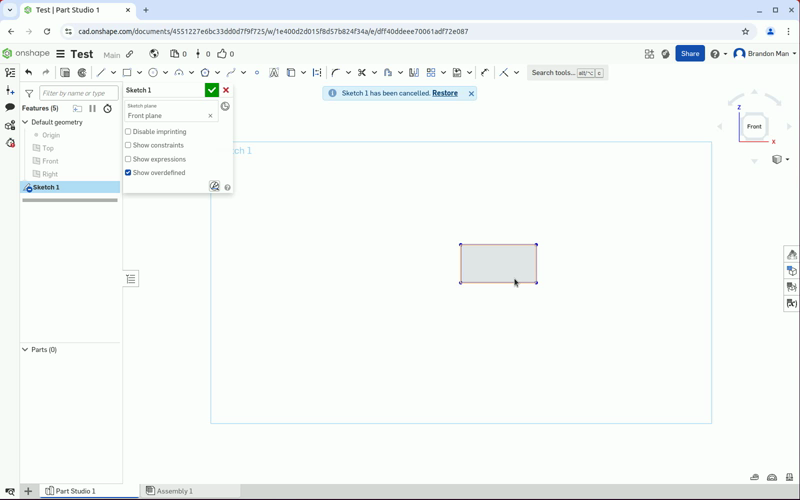
click(514, 278)
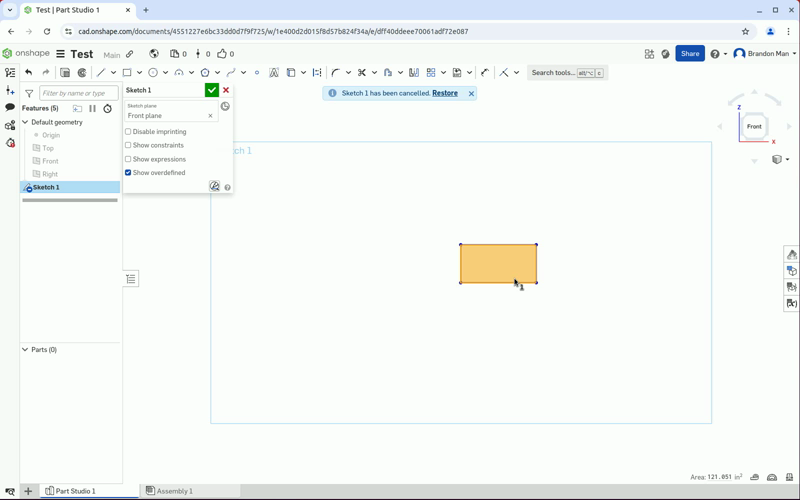
mouse_move(73, 352)
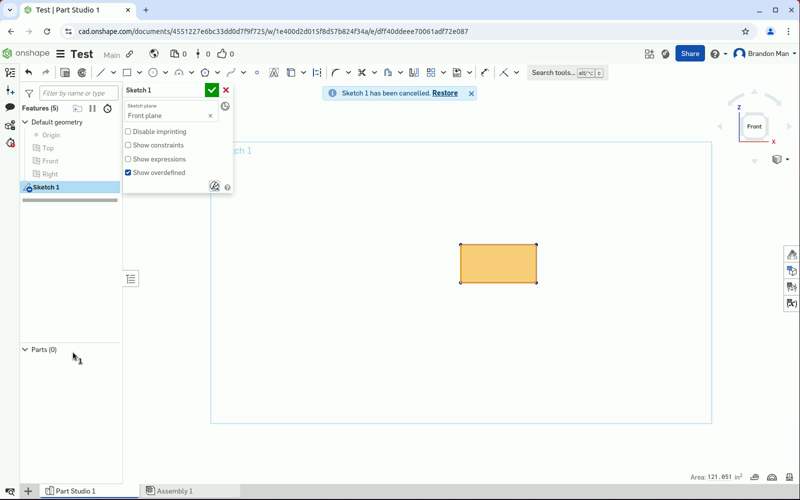
key(shift+y)
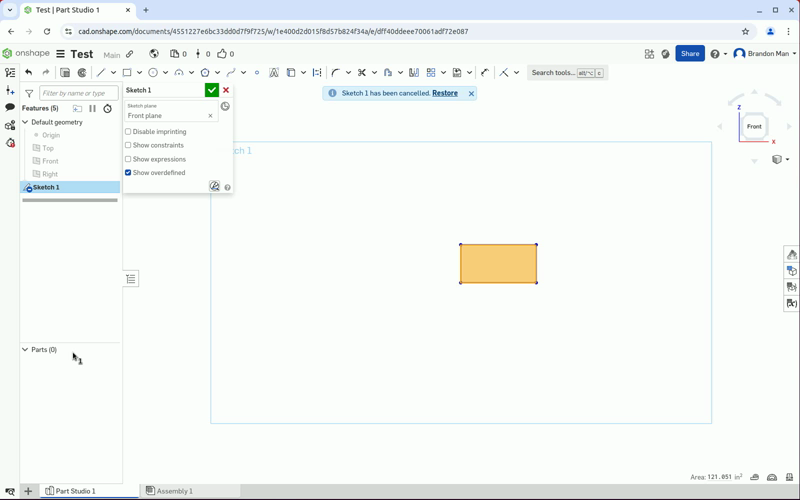
key(shift+e)
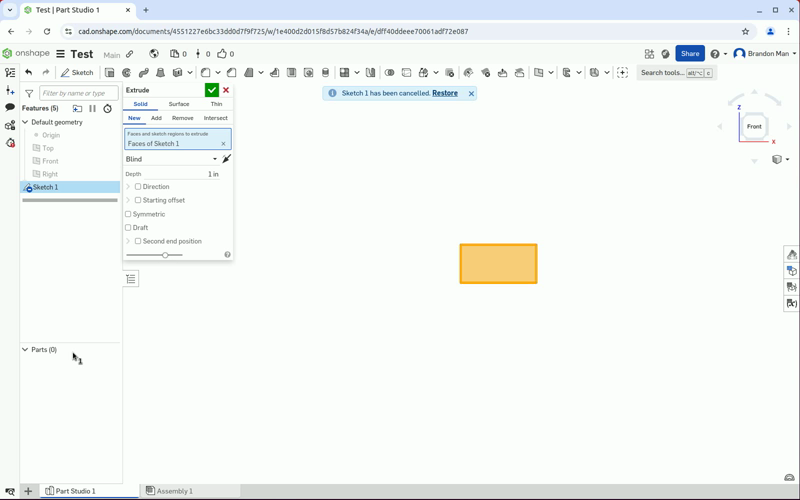
mouse_move(143, 106)
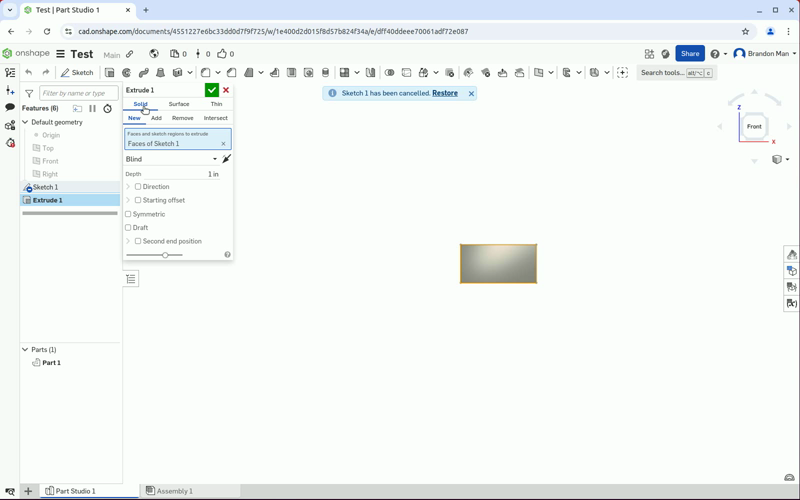
click(143, 106)
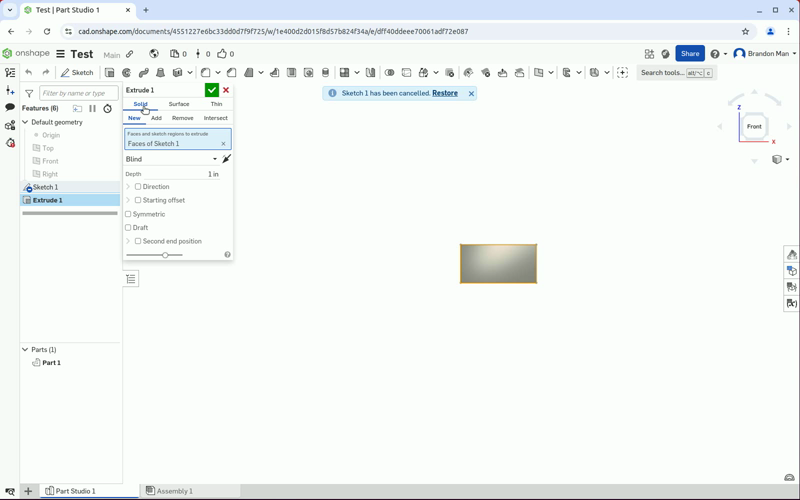
mouse_move(137, 120)
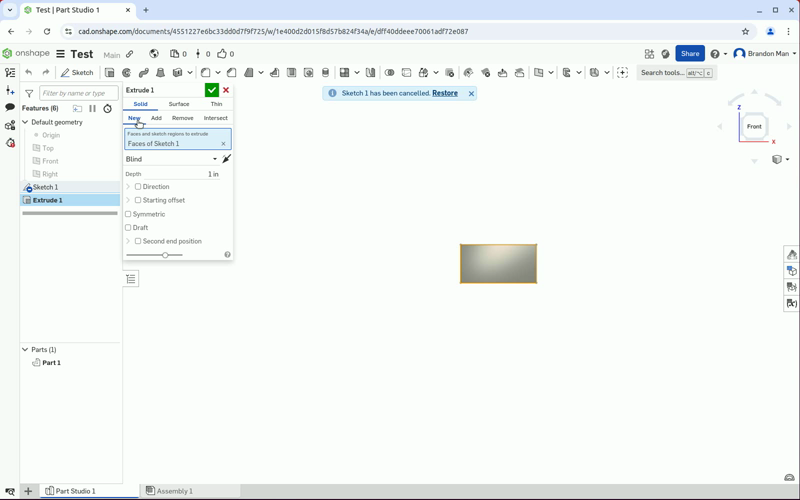
click(137, 120)
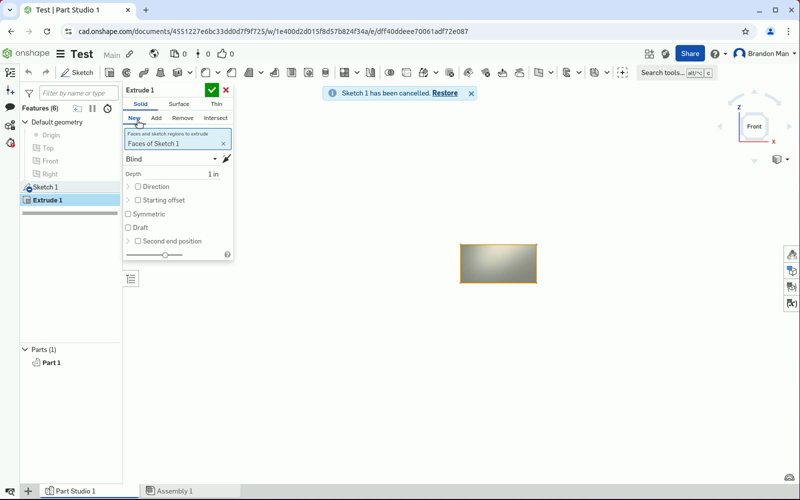
key(tab, 4)
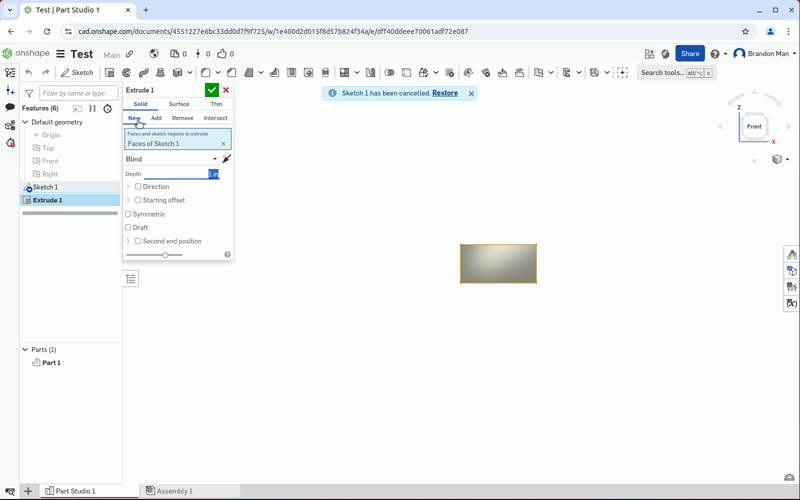
text(23.108)
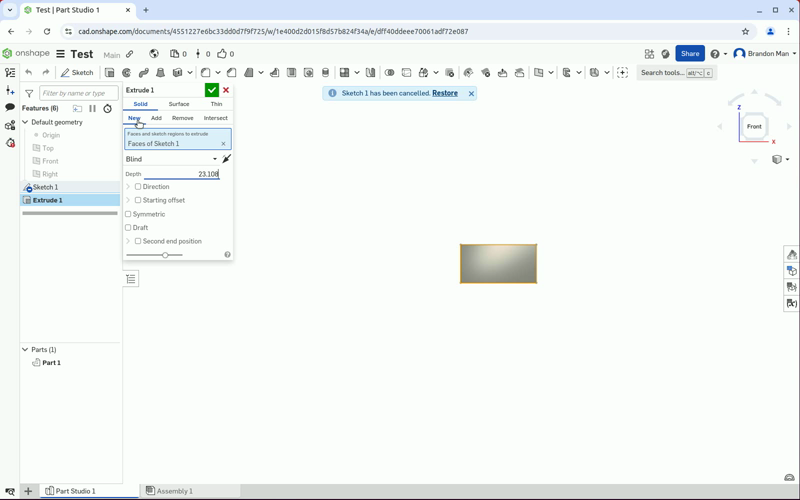
key(enter)
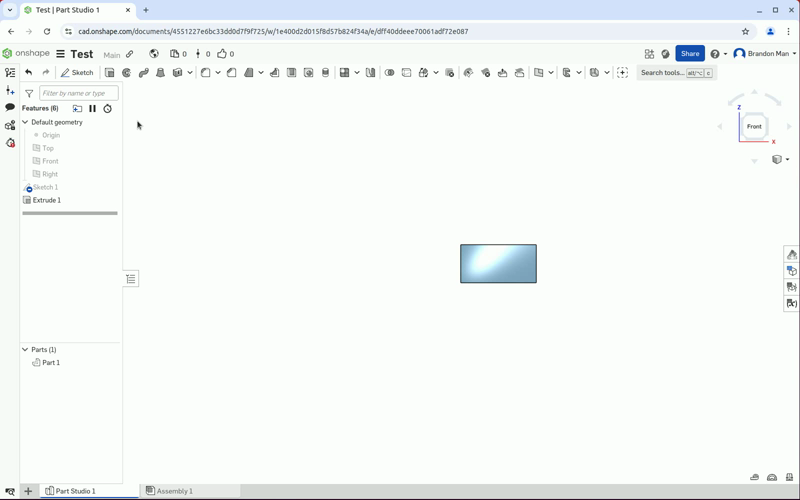
key(shift+h)
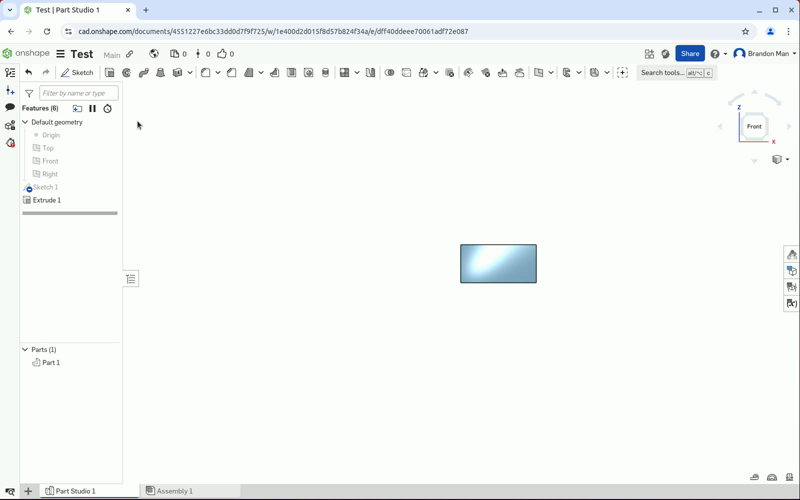
key(shift+h)
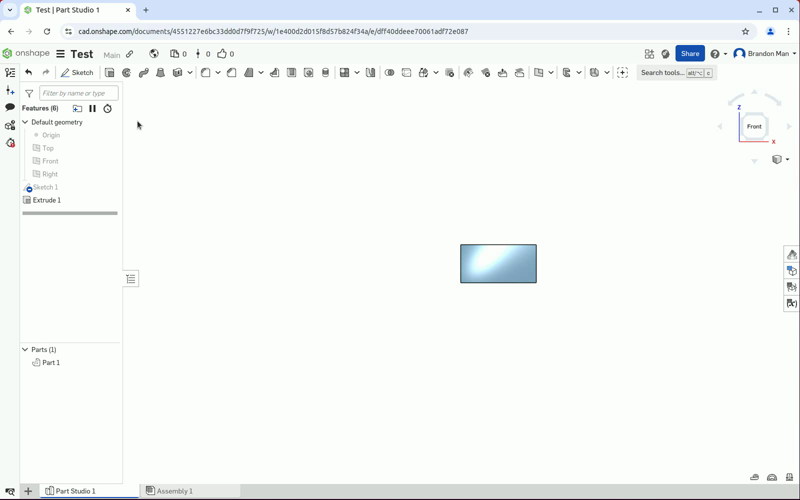
mouse_move(73, 189)
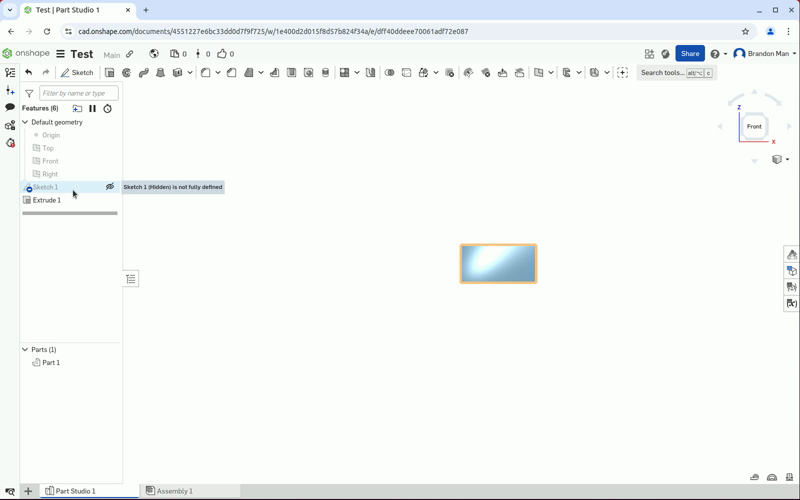
click(73, 189)
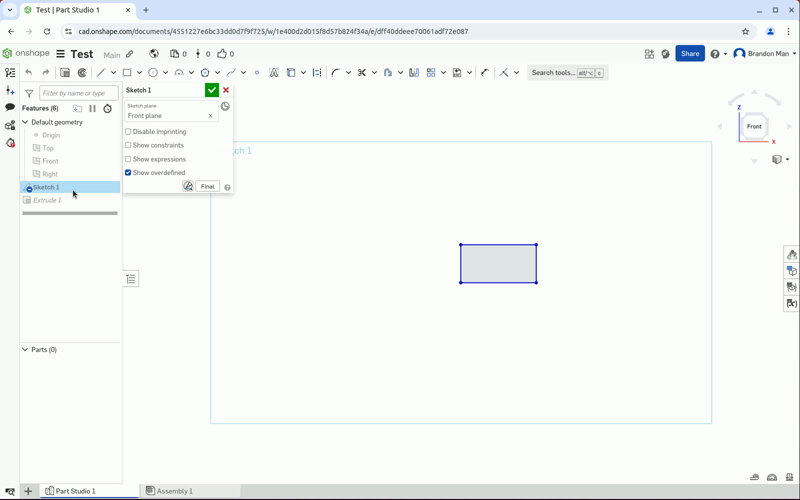
mouse_move(229, 92)
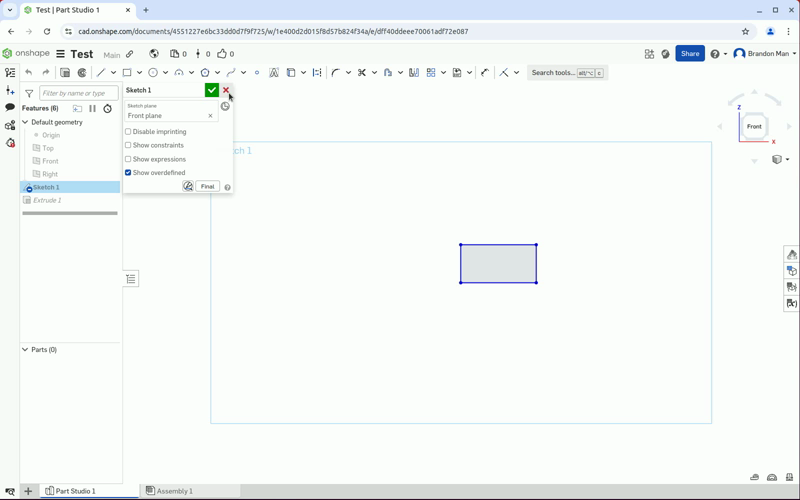
click(229, 92)
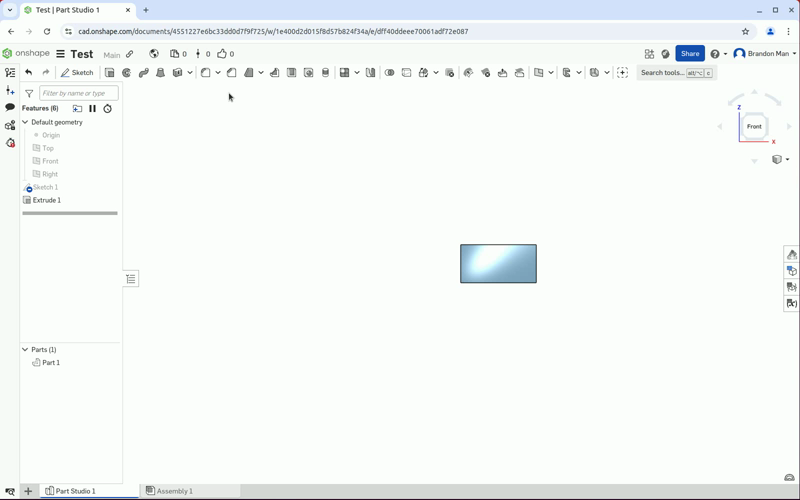
mouse_move(73, 352)
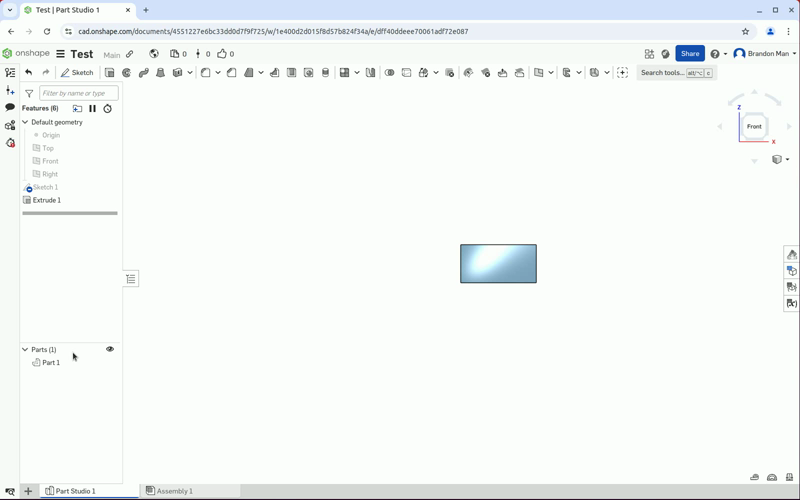
key(y)
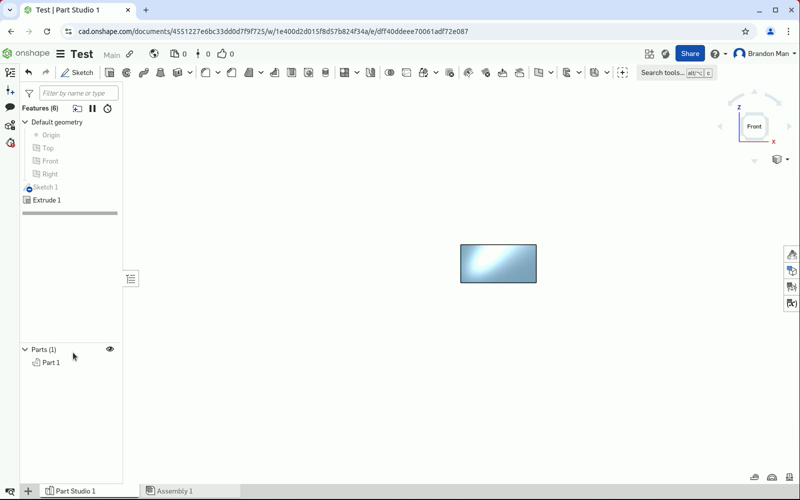
key(shift+p)
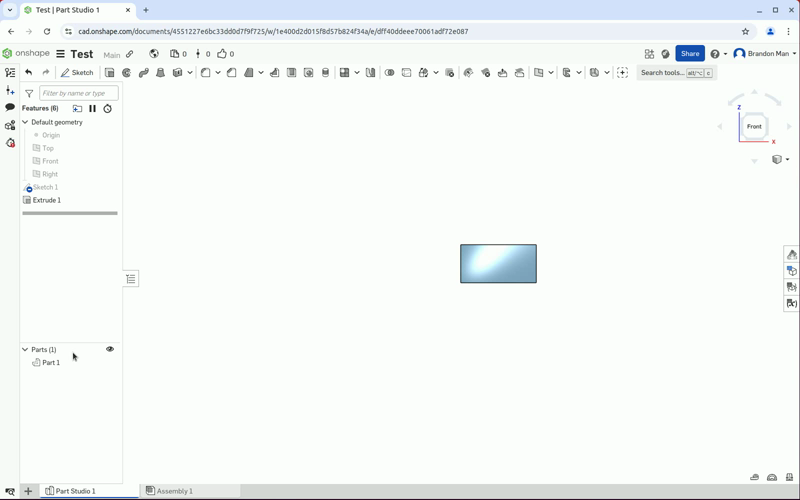
key(space)
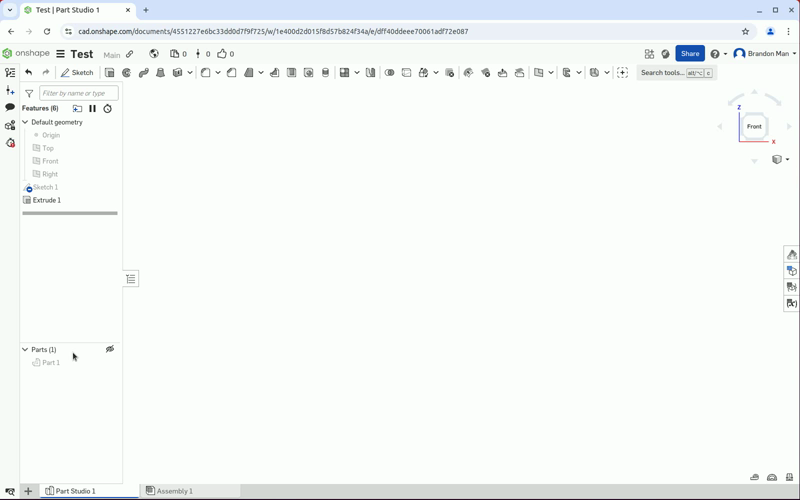
key_down(shift)
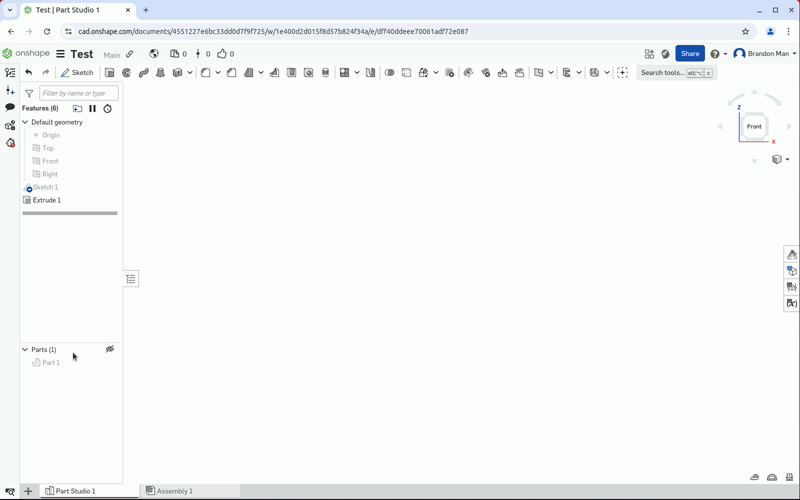
key(down)
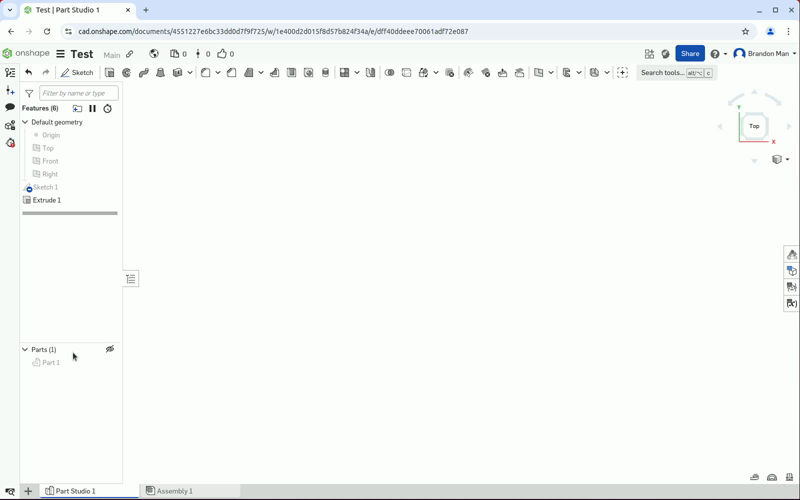
key_up(shift)
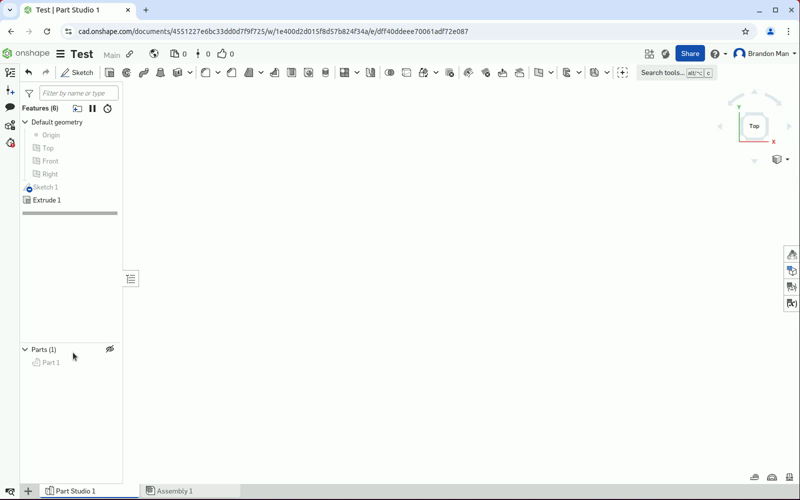
mouse_move(73, 352)
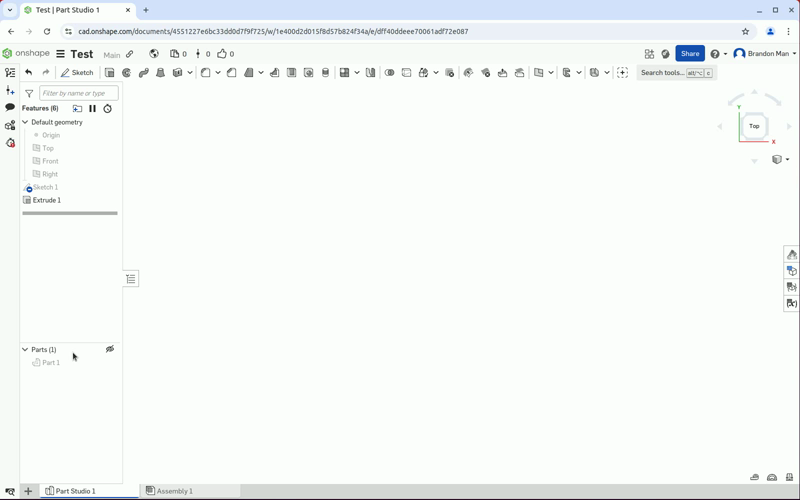
key(shift+y)
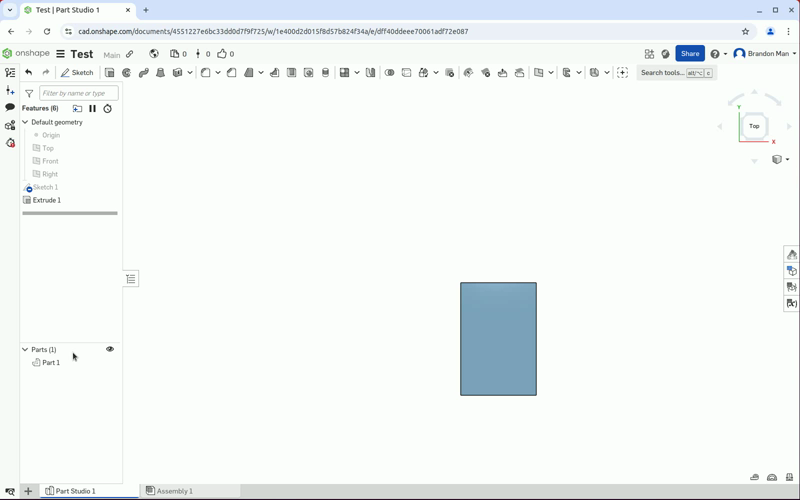
mouse_move(541, 75)
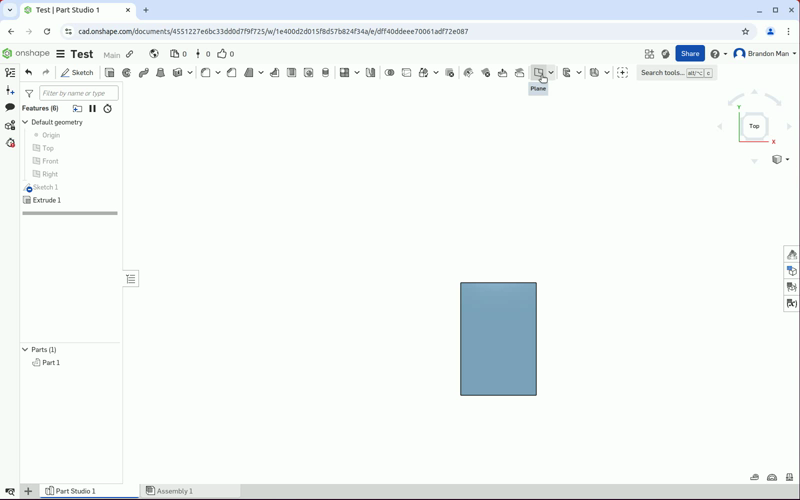
click(541, 75)
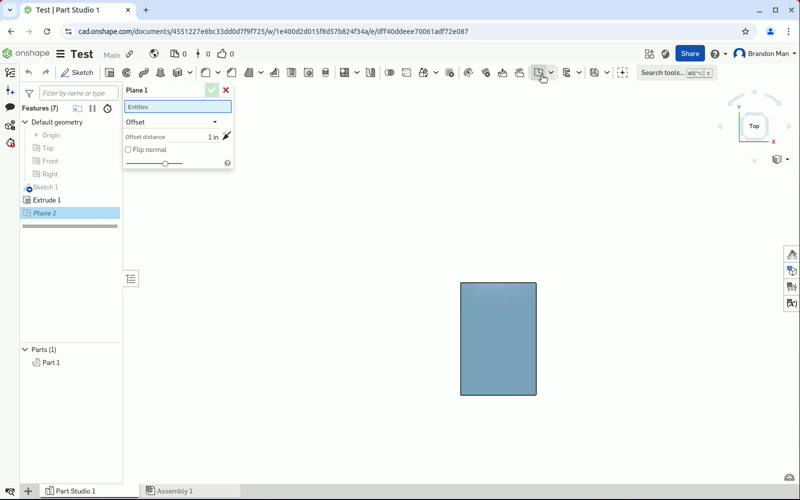
mouse_move(73, 150)
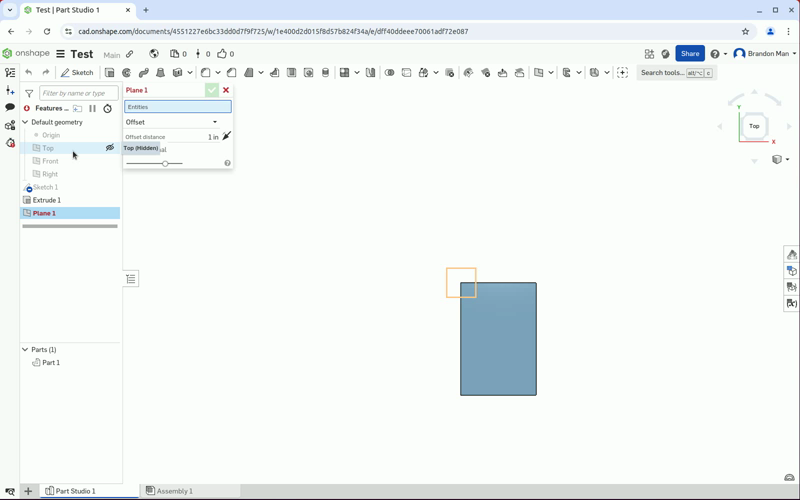
click(73, 150)
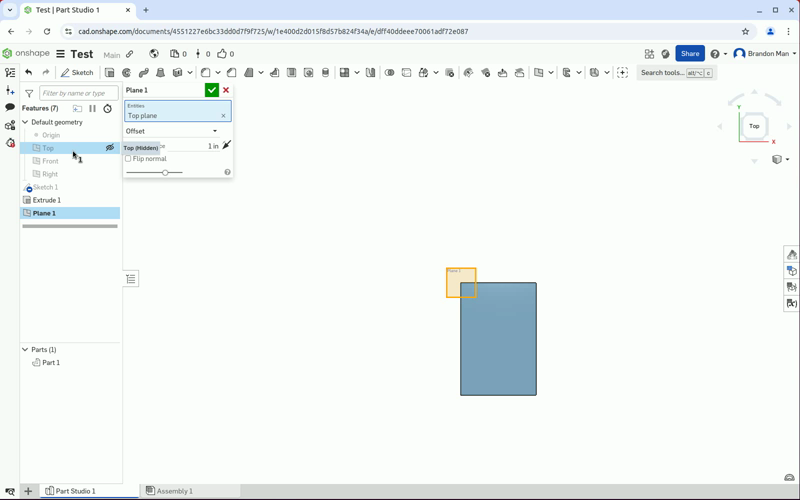
key(tab, 2)
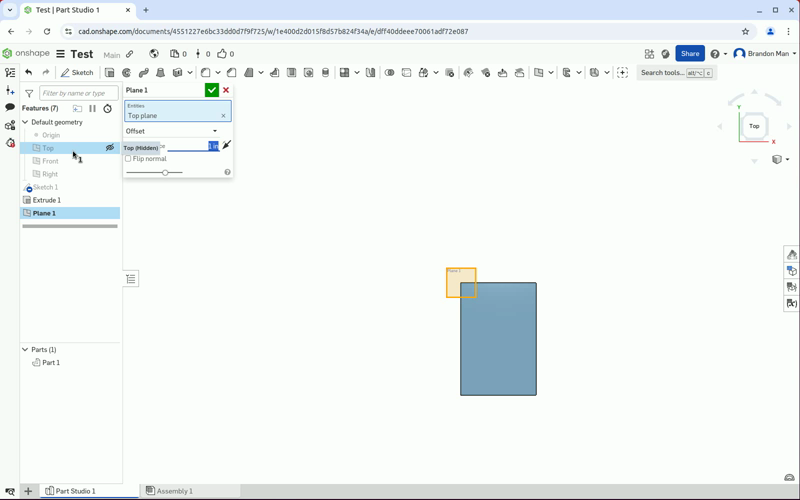
text(7.703)
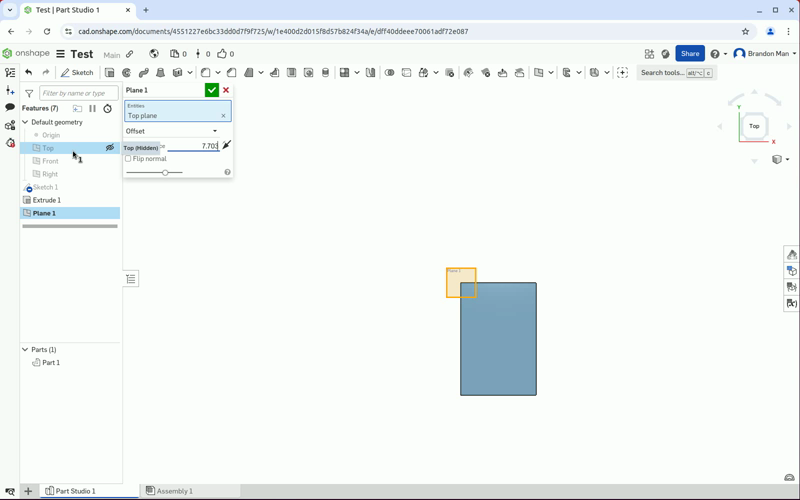
key(enter, 2)
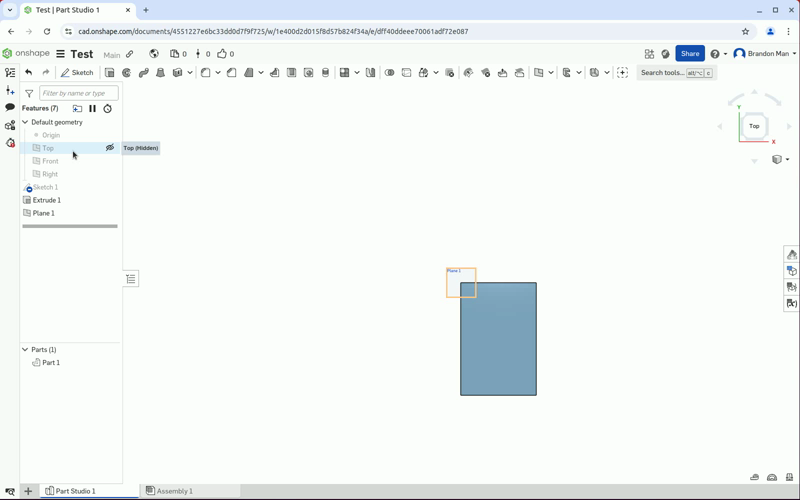
key(shift+s)
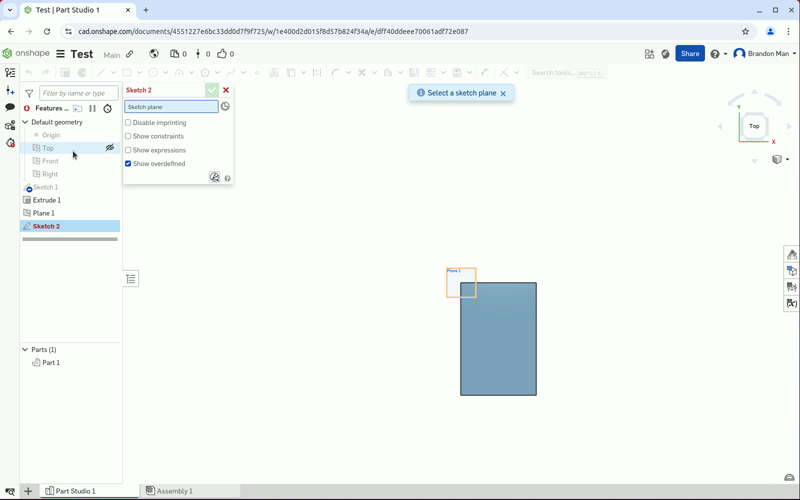
mouse_move(73, 215)
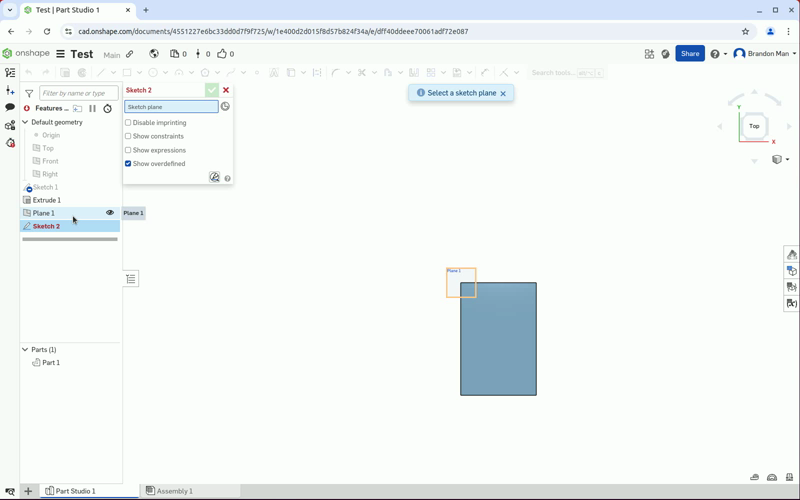
click(73, 215)
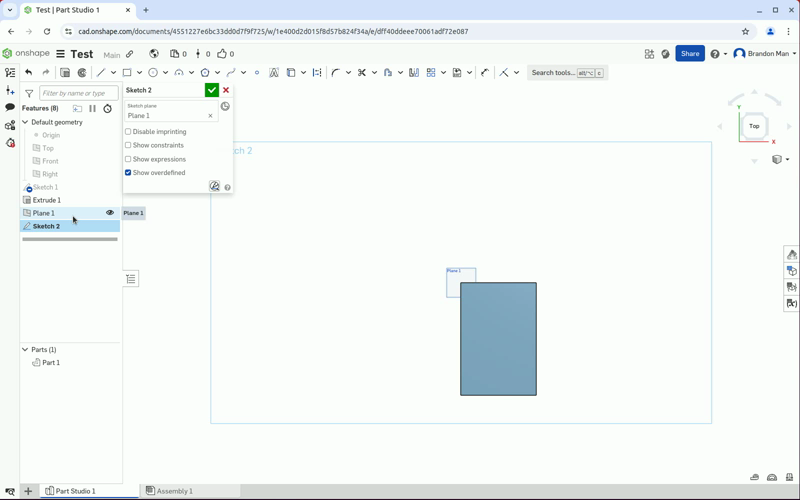
mouse_move(73, 352)
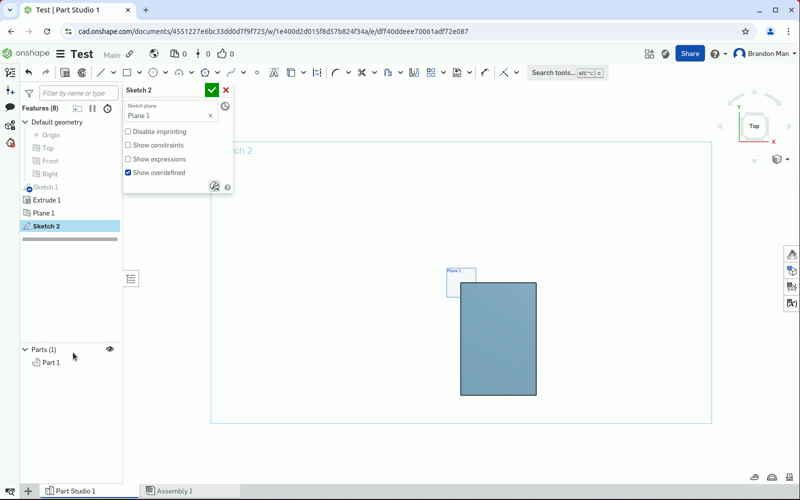
key(y)
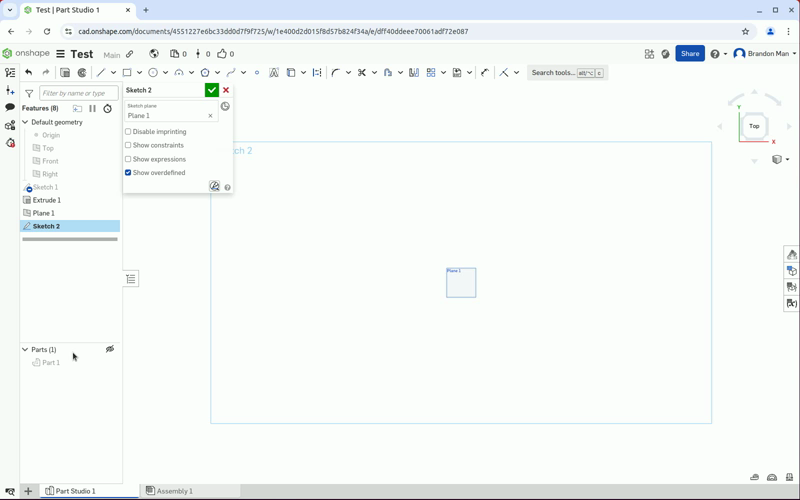
key(l)
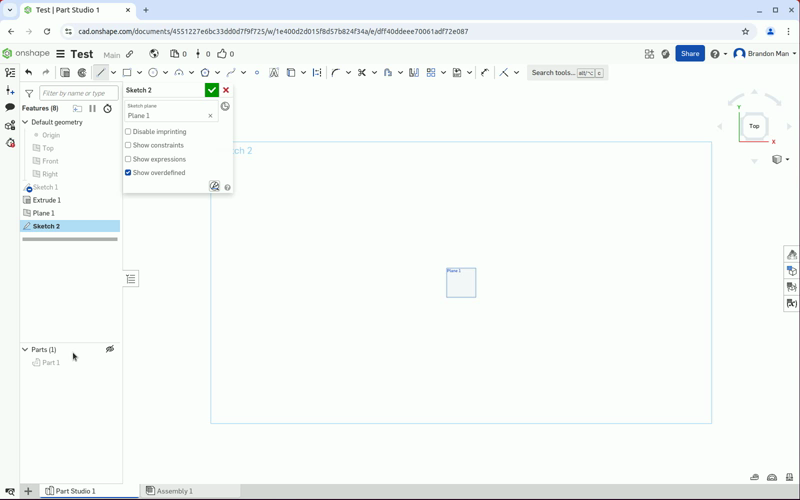
key_down(shift)
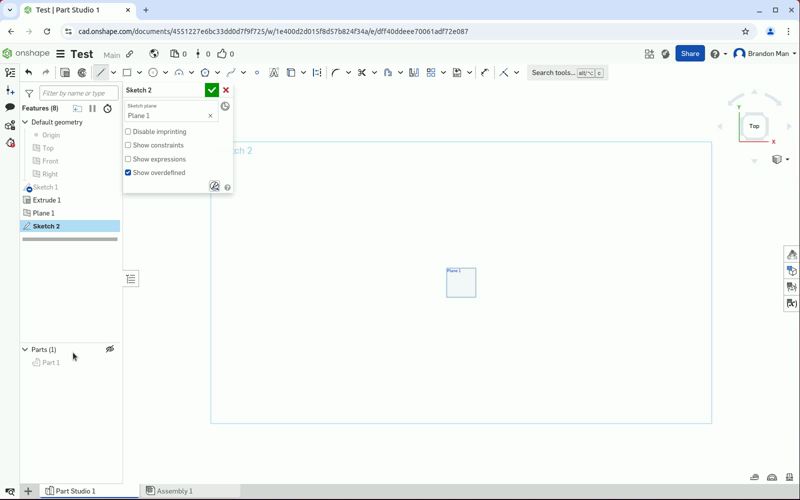
mouse_move(460, 301)
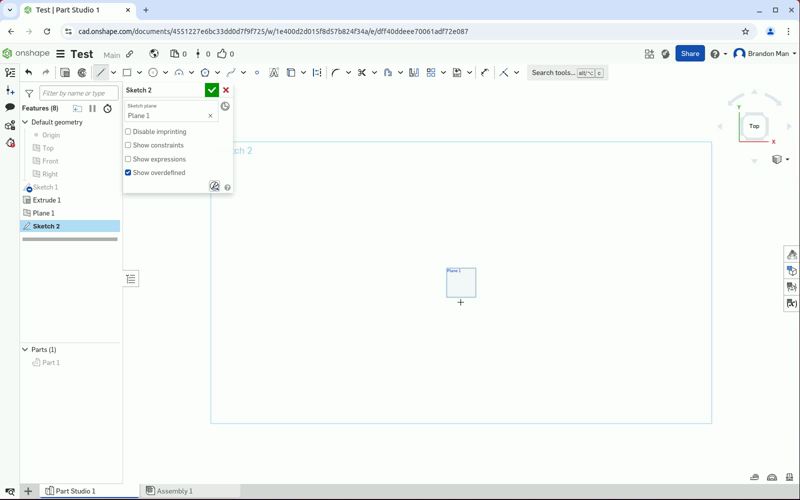
click(460, 301)
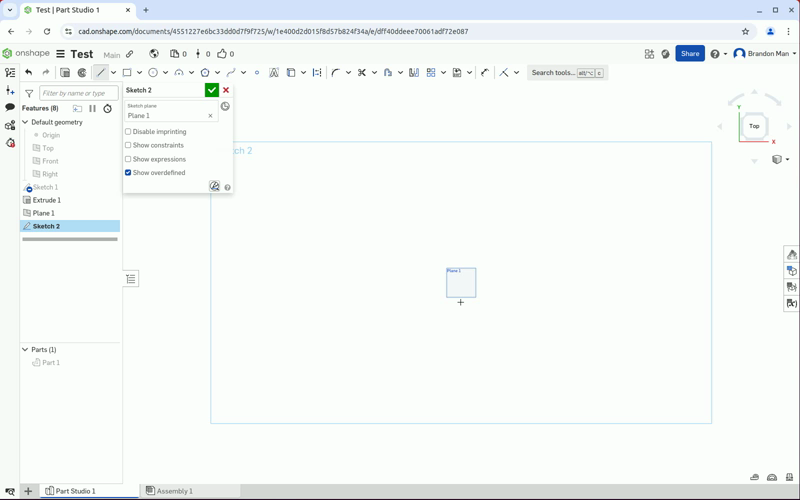
key_up(shift)
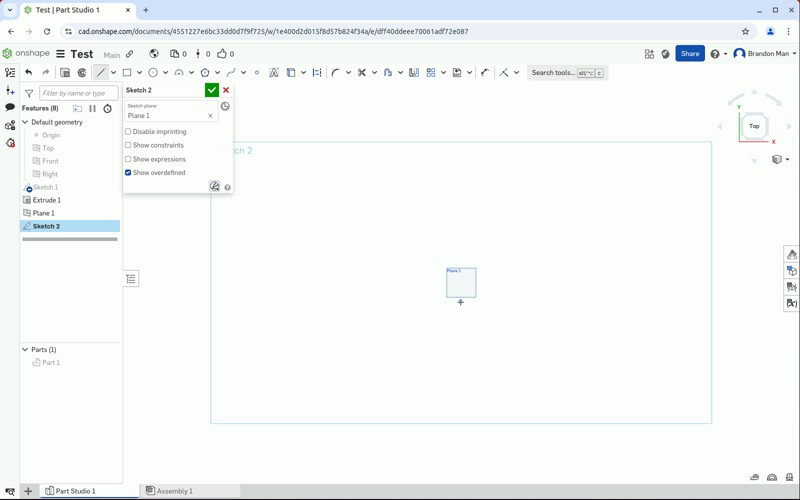
key_down(shift)
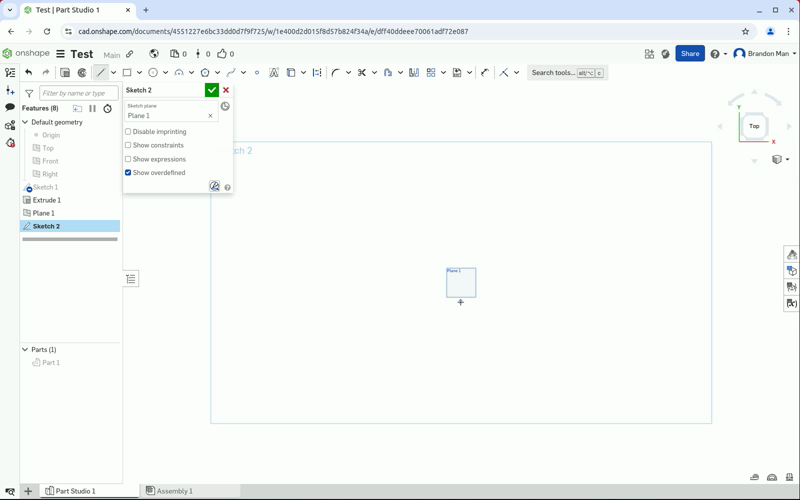
mouse_move(536, 301)
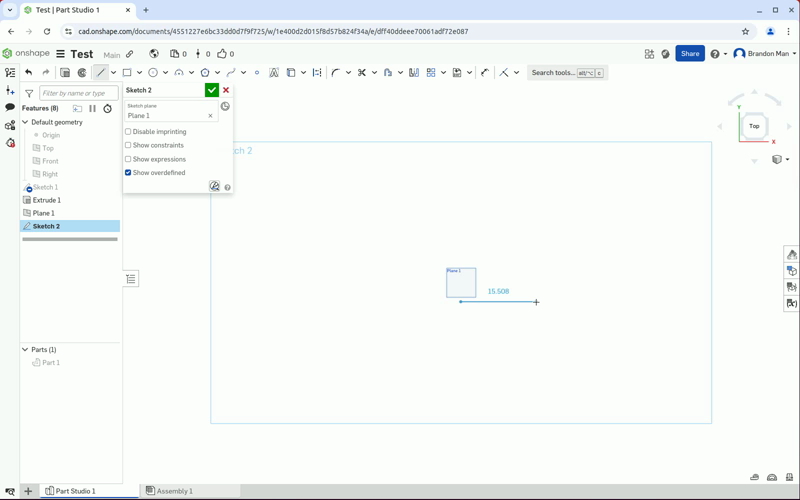
click(536, 301)
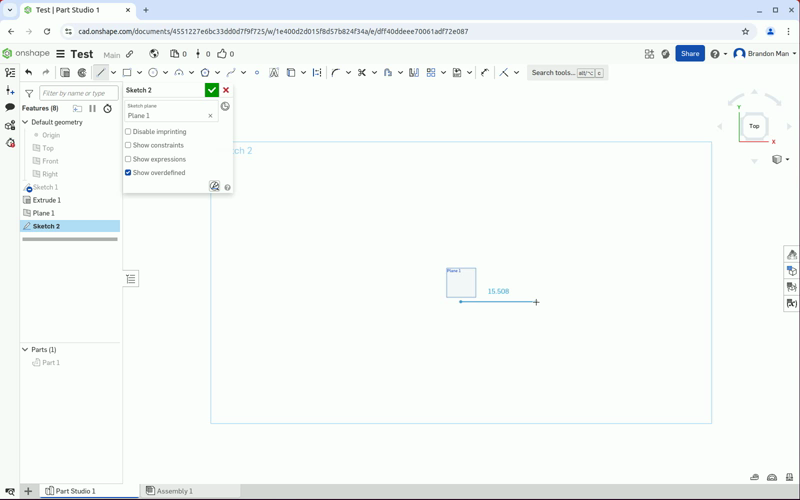
key_up(shift)
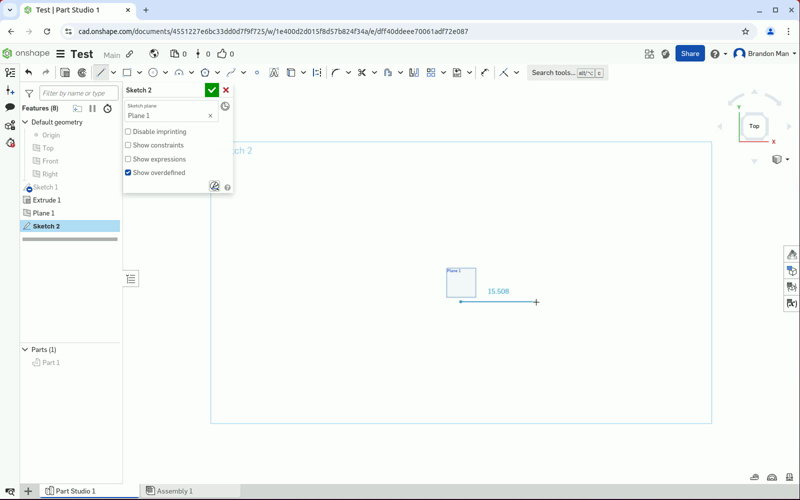
key_down(shift)
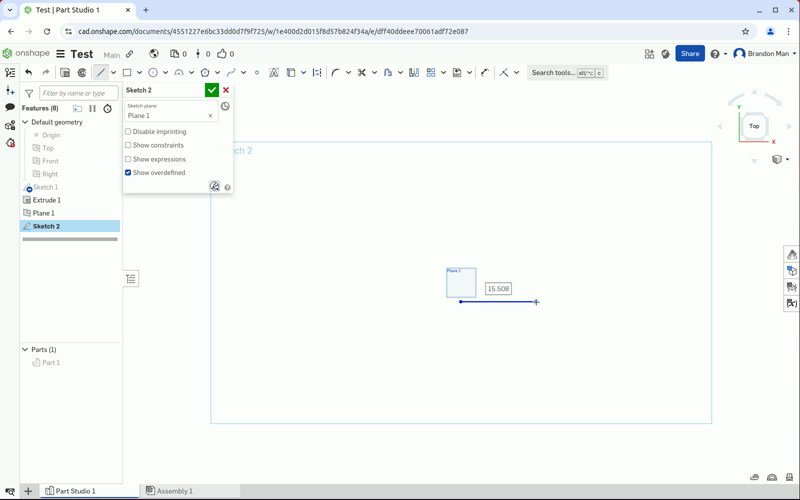
mouse_move(566, 301)
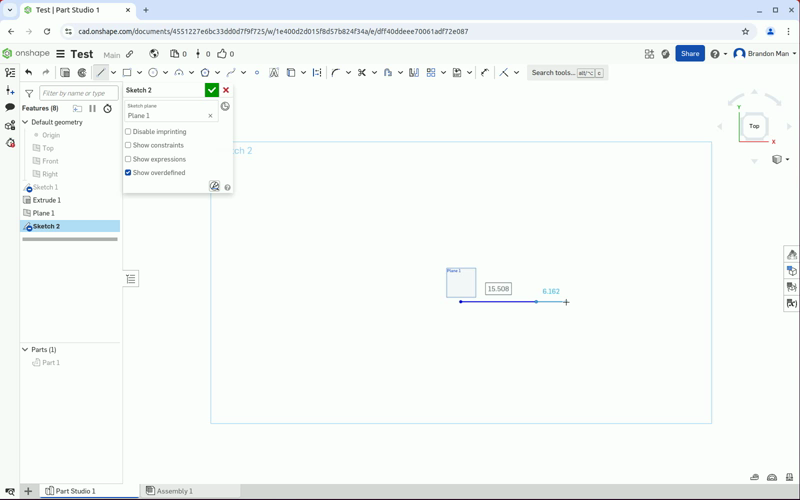
mouse_move(536, 282)
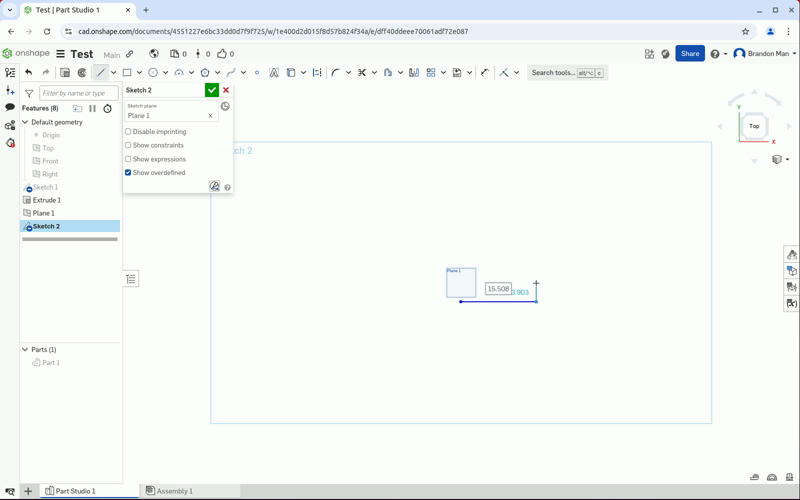
click(536, 282)
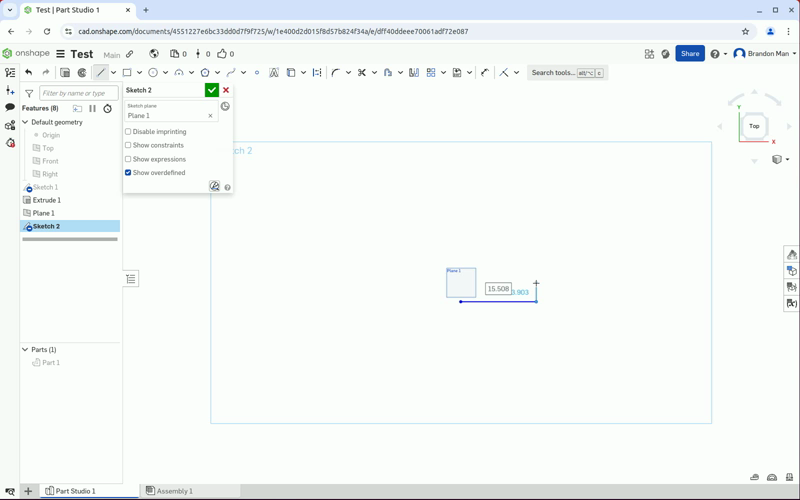
key_up(shift)
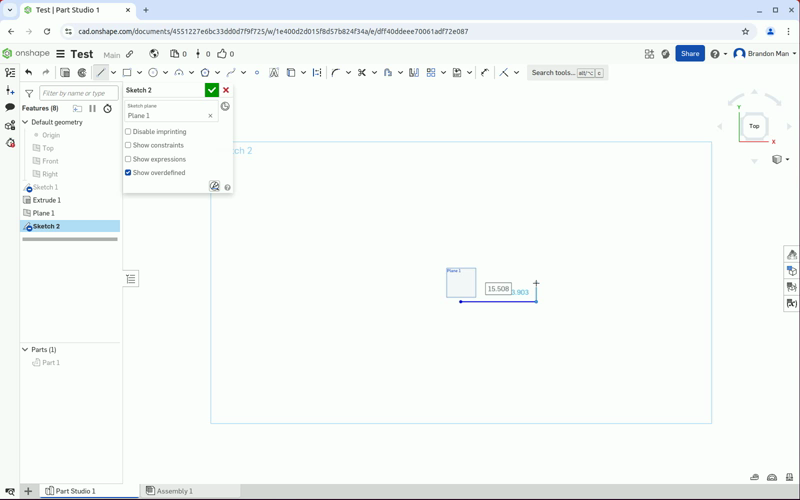
key_down(shift)
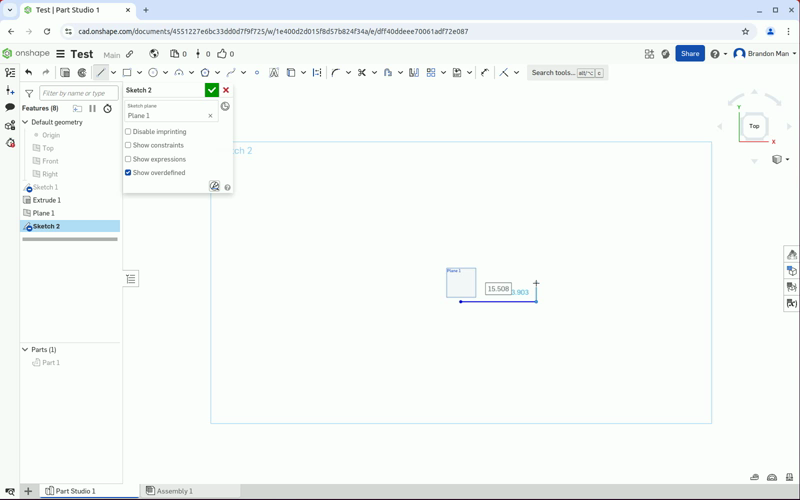
mouse_move(460, 282)
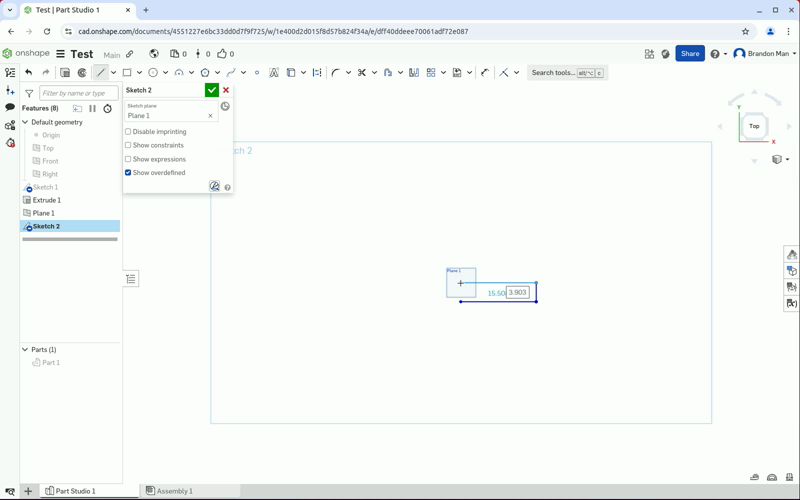
click(460, 282)
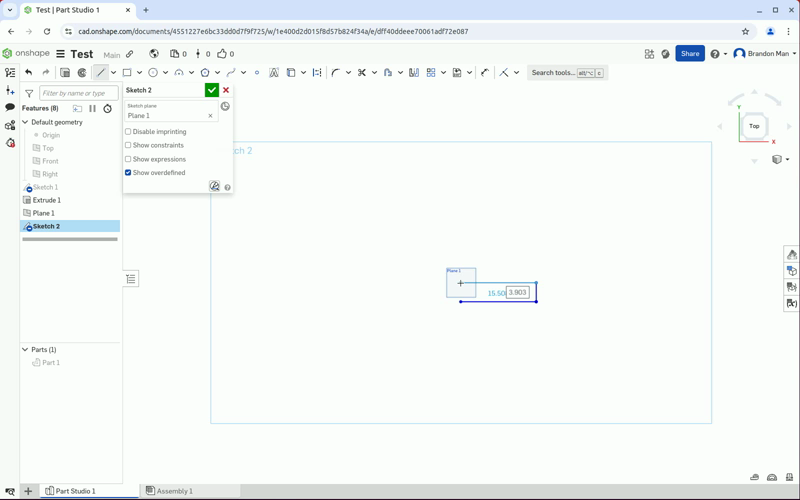
key_up(shift)
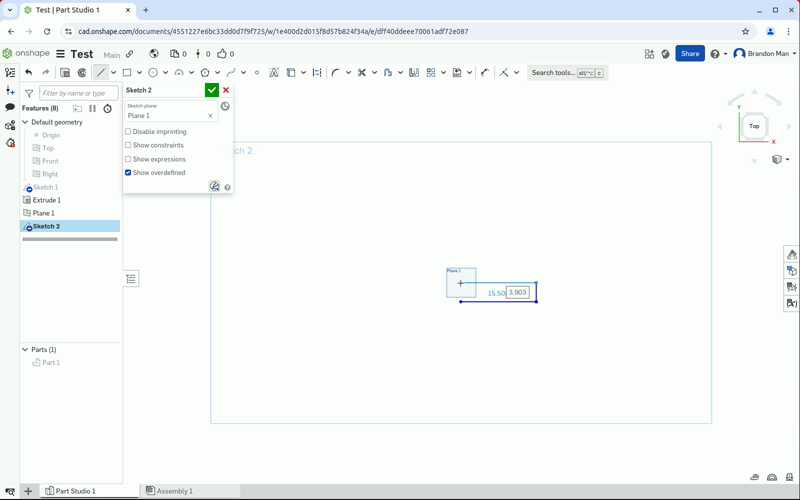
mouse_move(490, 282)
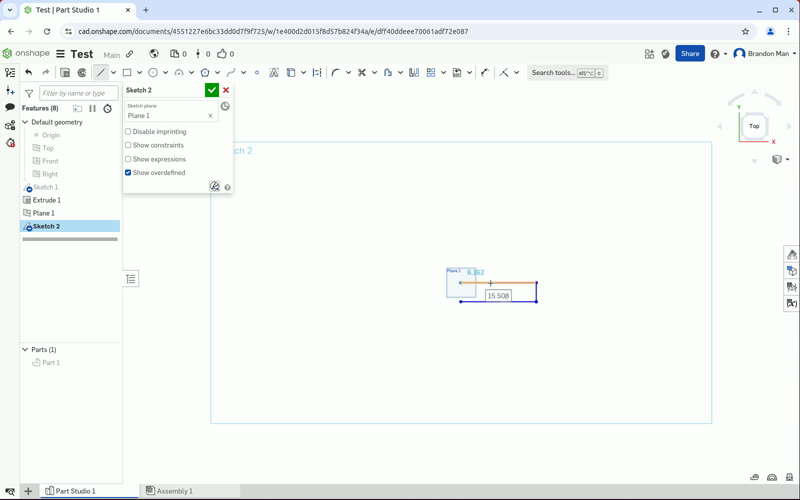
key_down(shift)
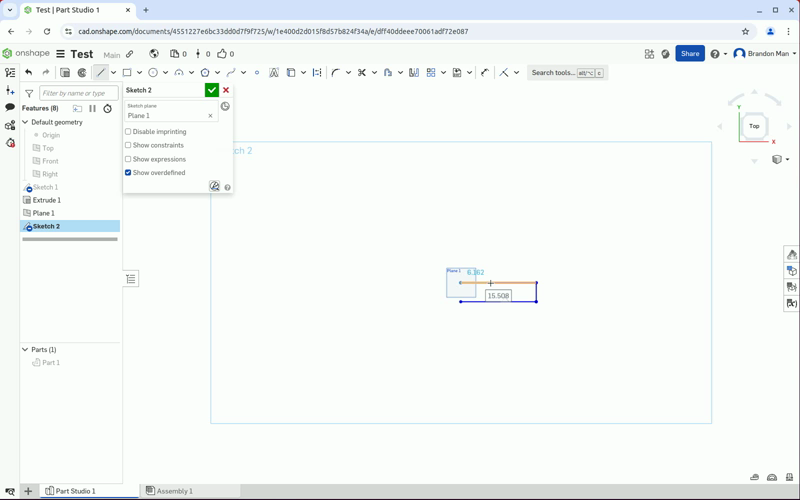
mouse_move(460, 301)
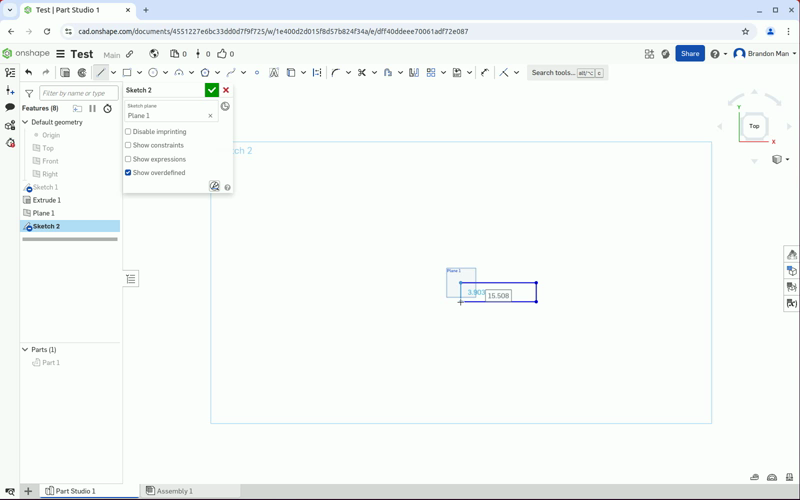
key_up(shift)
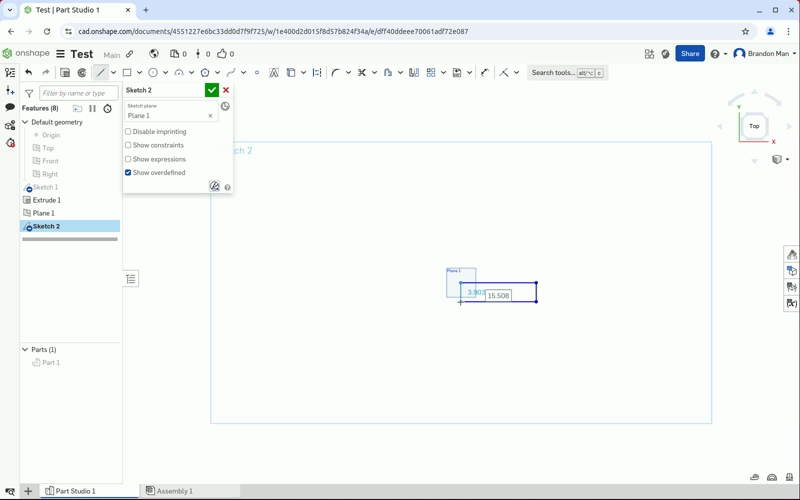
click(460, 301)
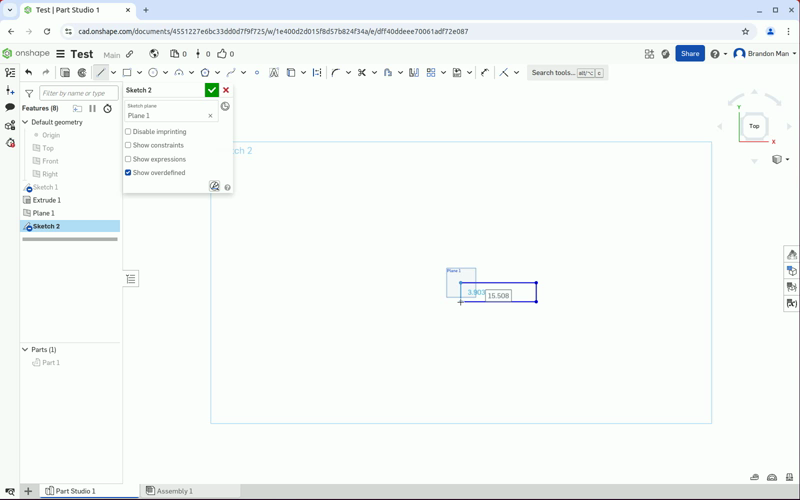
key(esc)
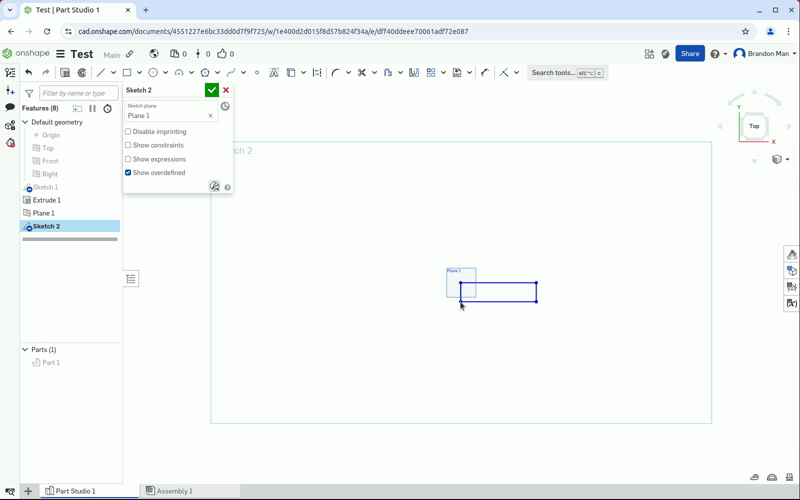
mouse_move(508, 296)
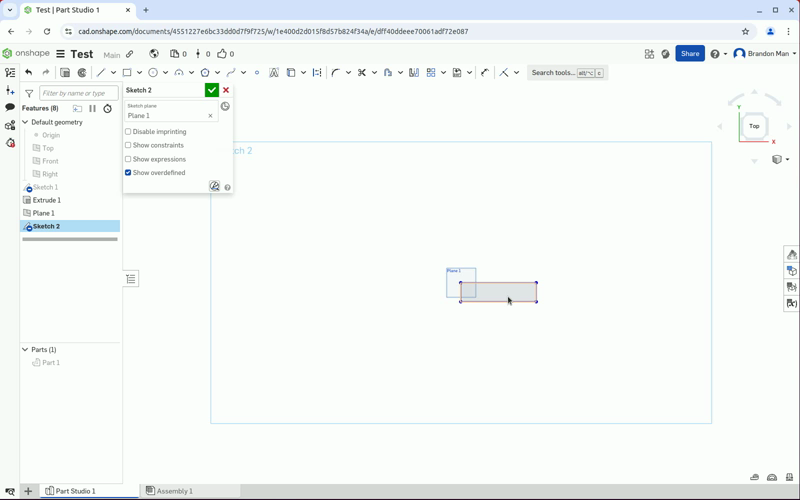
scroll(6)
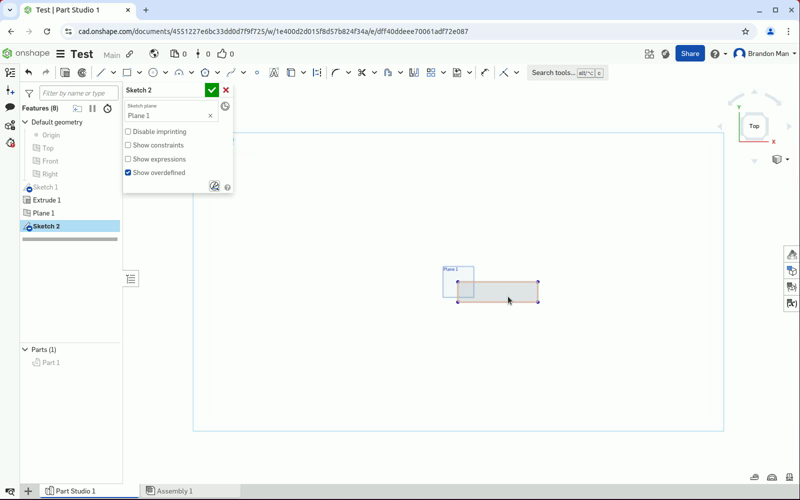
scroll(6)
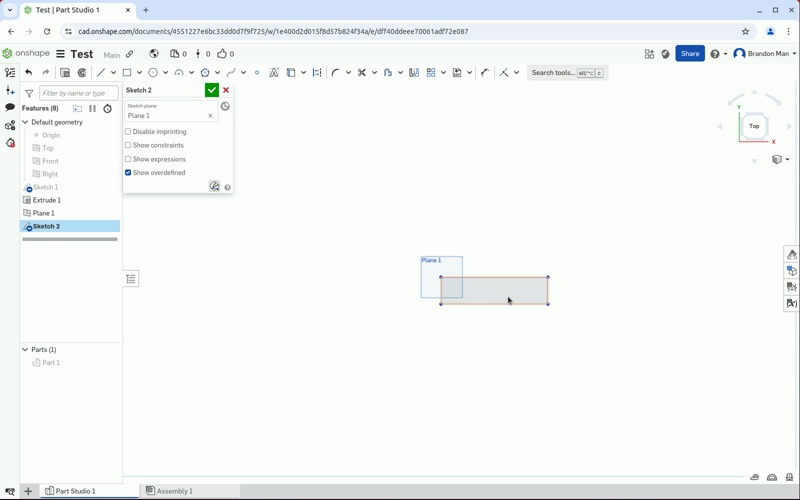
scroll(6)
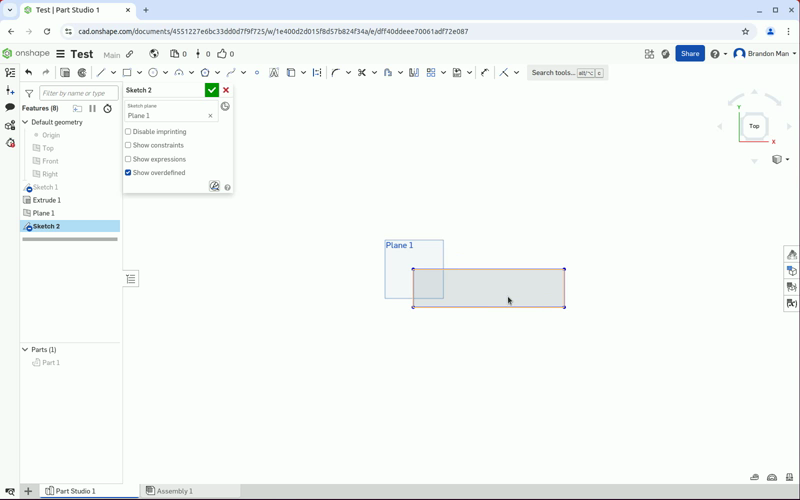
scroll(6)
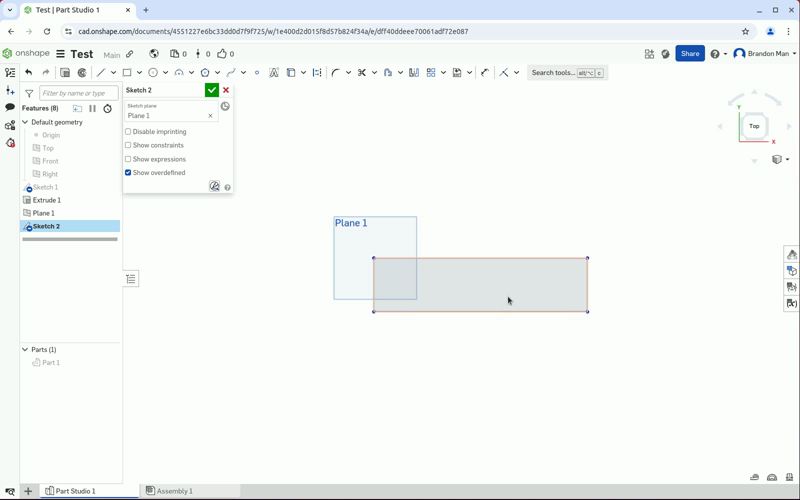
scroll(6)
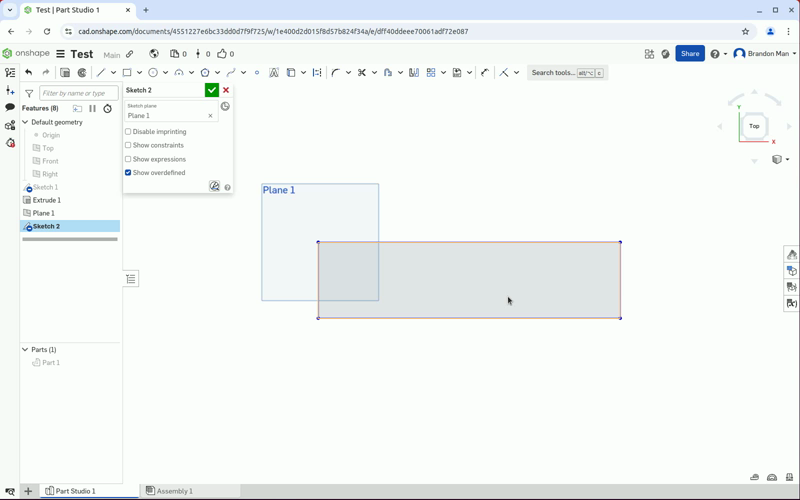
scroll(6)
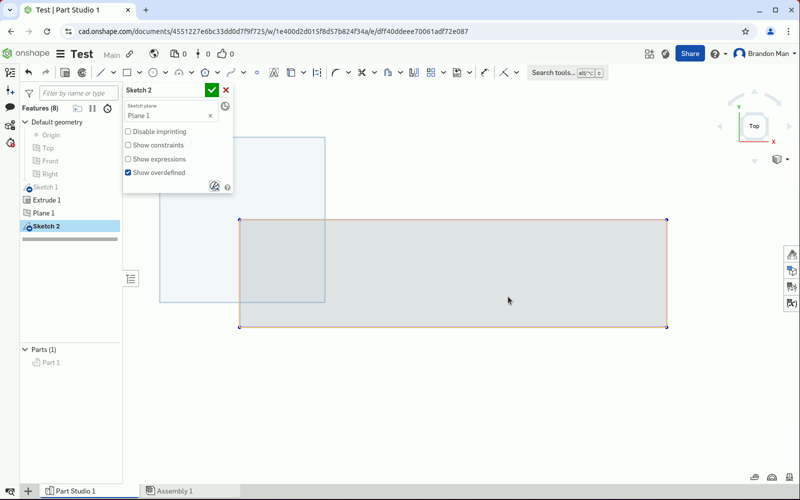
scroll(6)
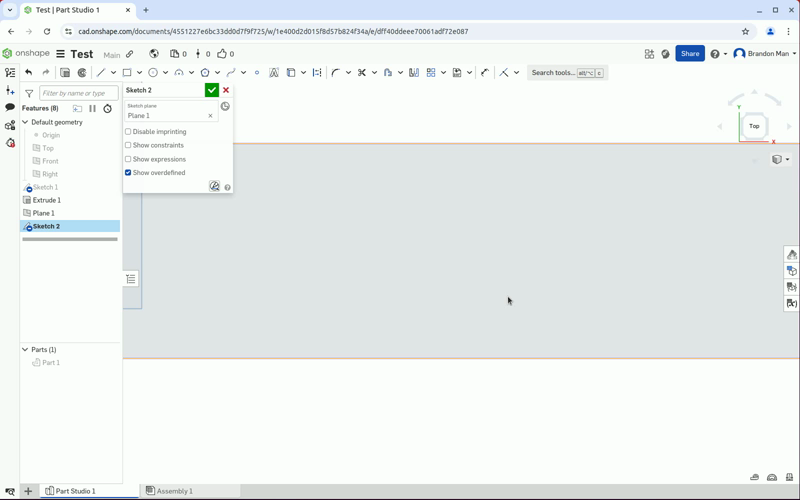
click(508, 296)
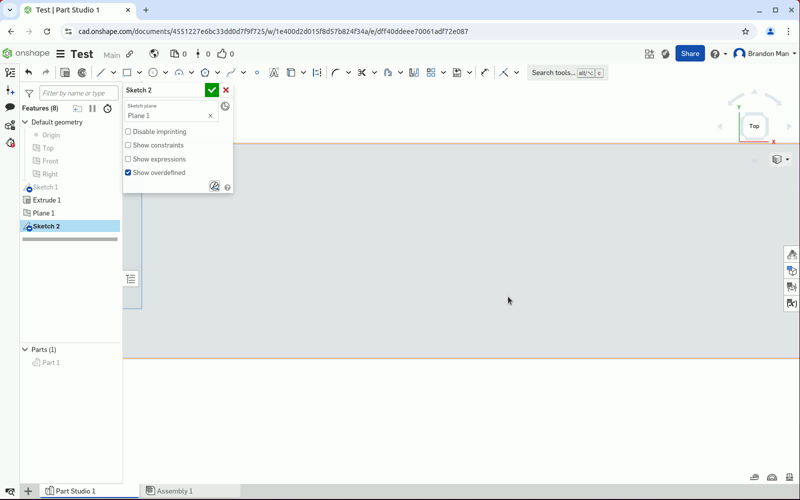
scroll(-6)
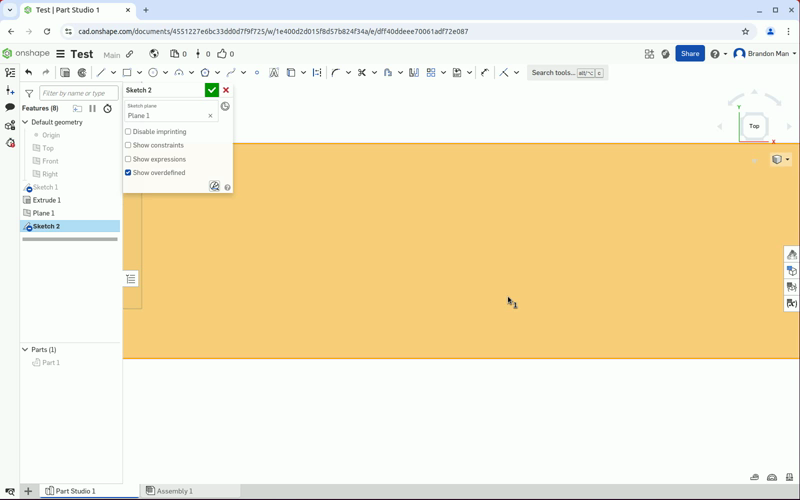
scroll(-6)
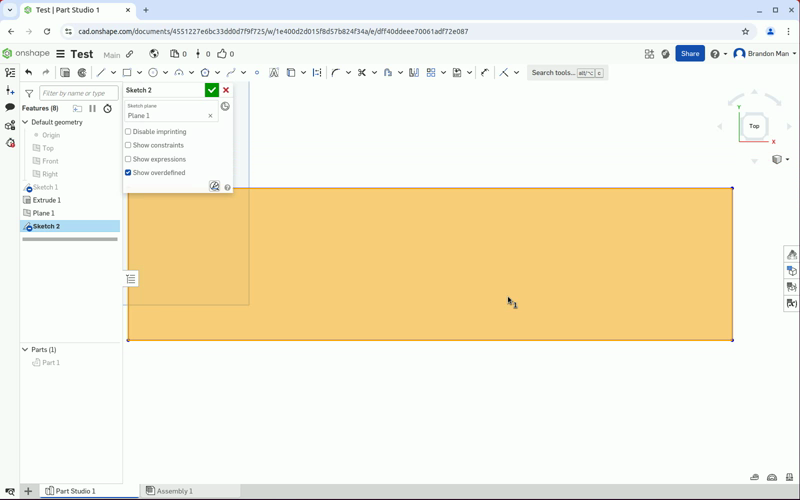
scroll(-6)
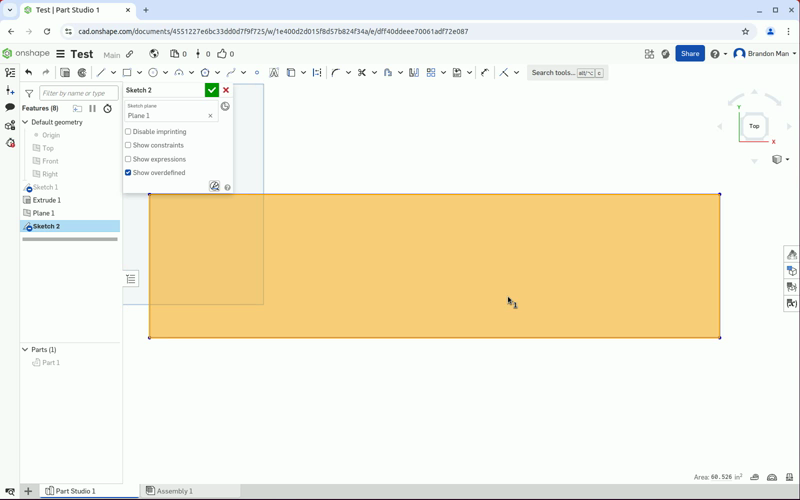
scroll(-6)
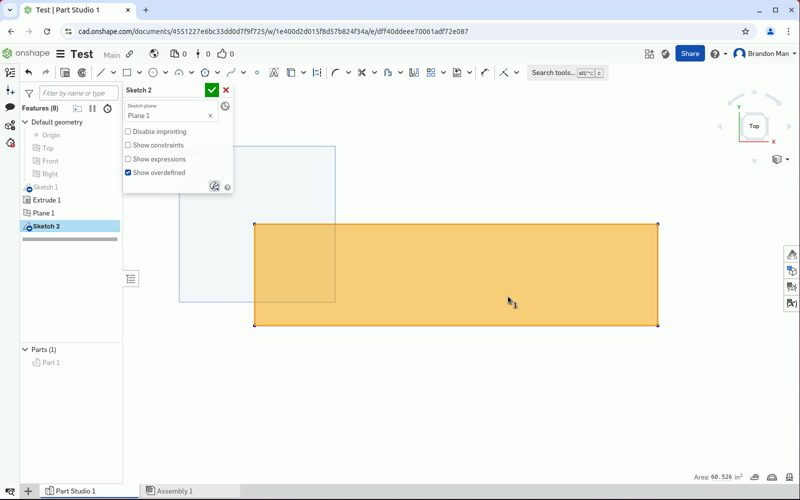
scroll(-6)
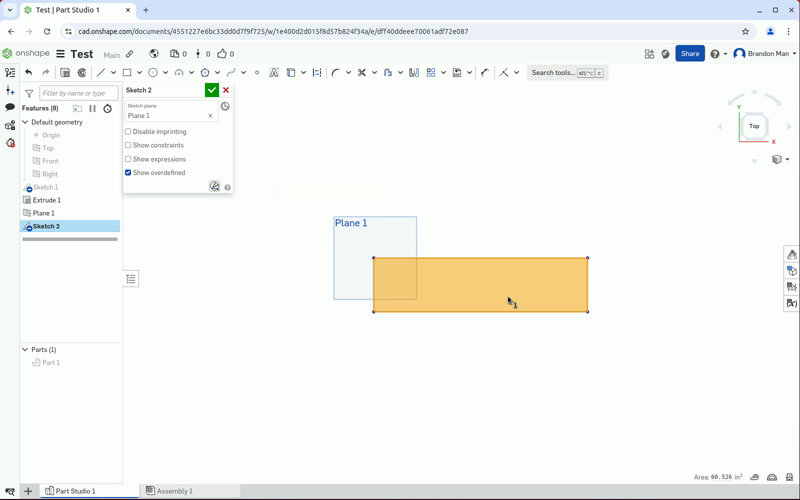
scroll(-6)
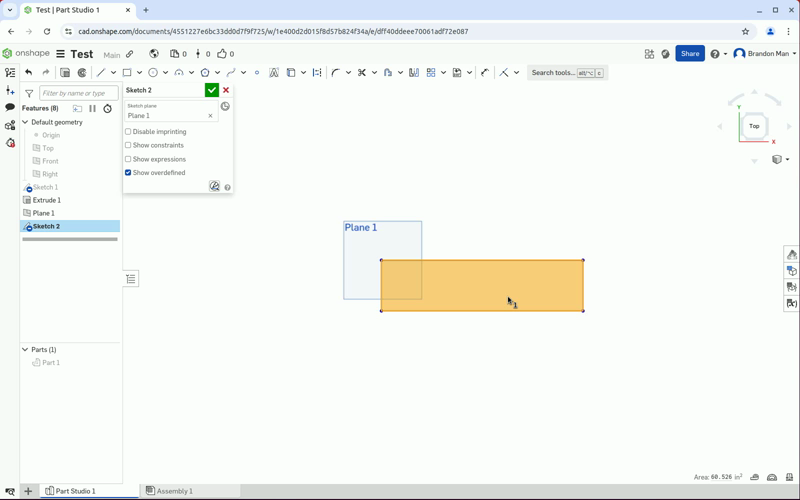
scroll(-6)
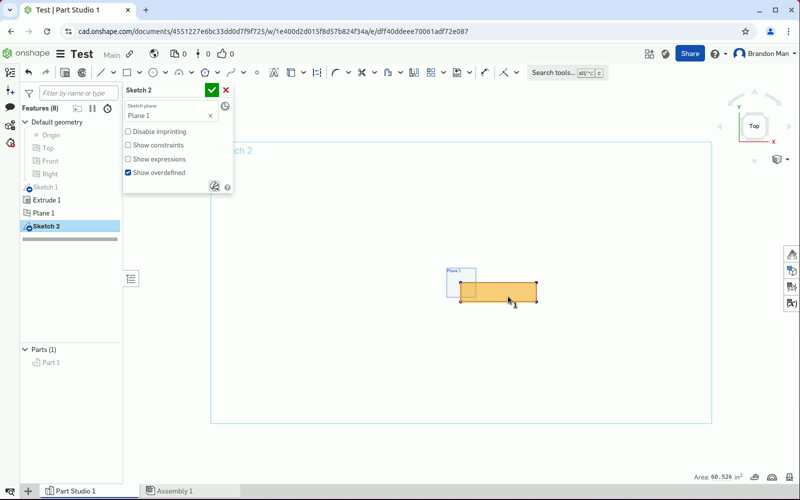
mouse_move(73, 352)
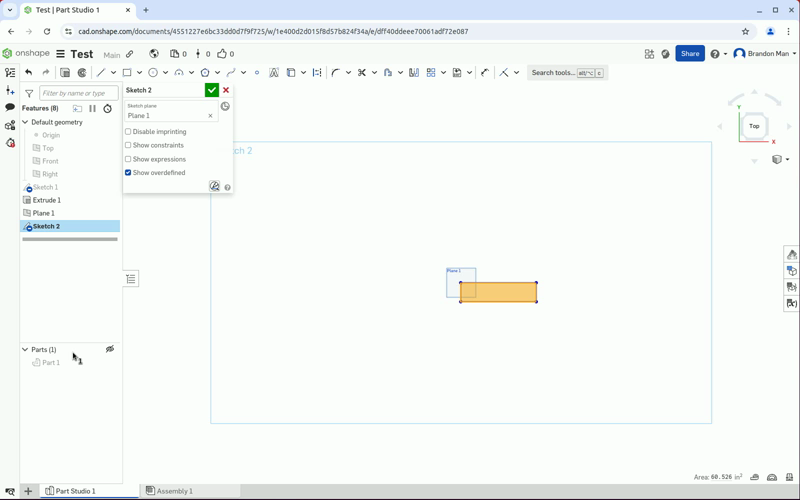
key(shift+y)
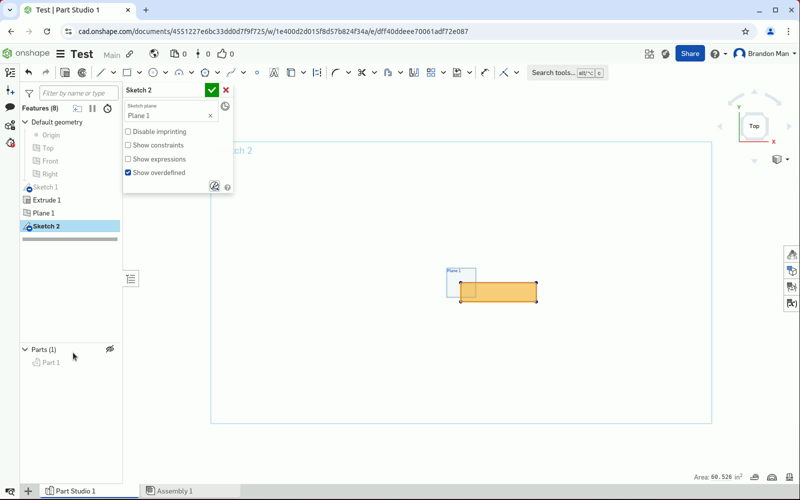
key(shift+e)
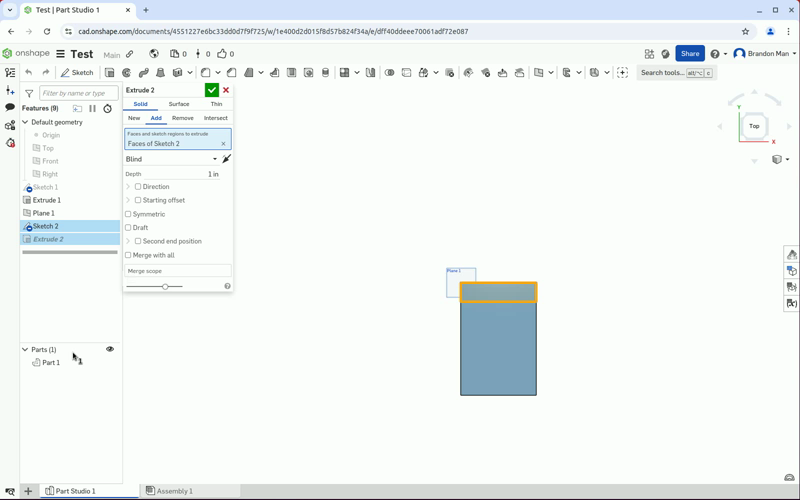
mouse_move(143, 106)
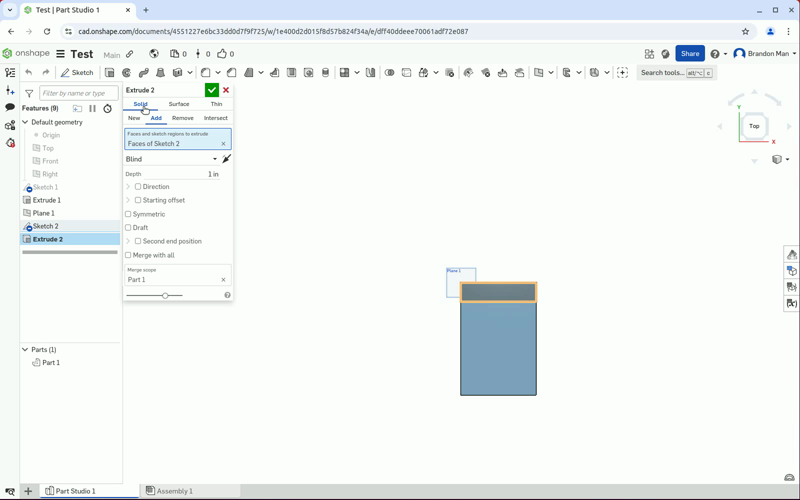
click(143, 106)
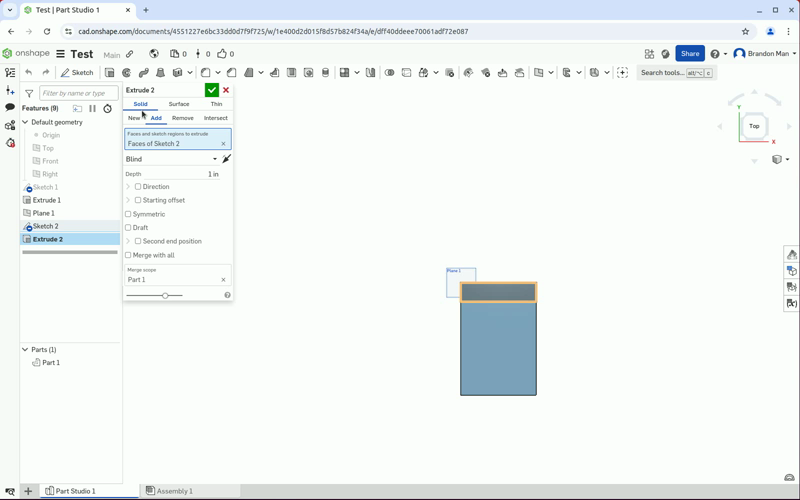
mouse_move(137, 120)
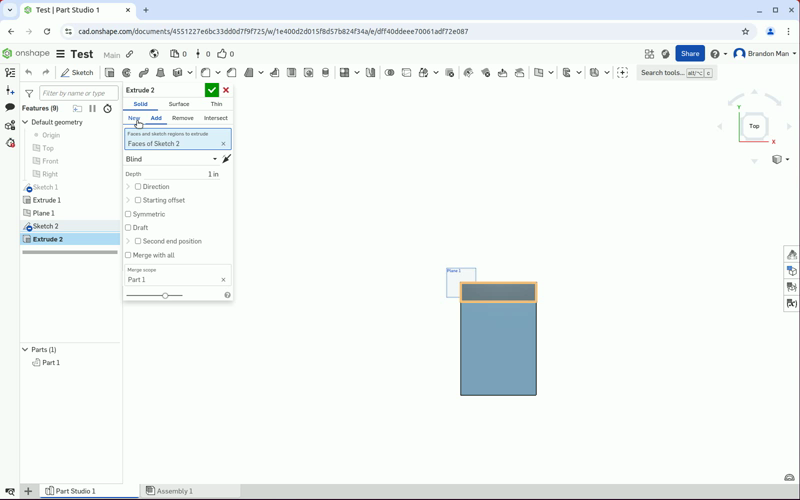
click(137, 120)
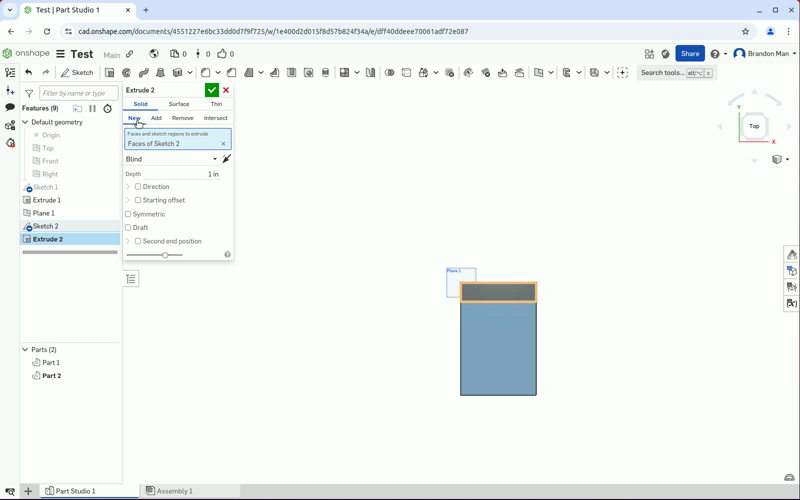
key(tab, 4)
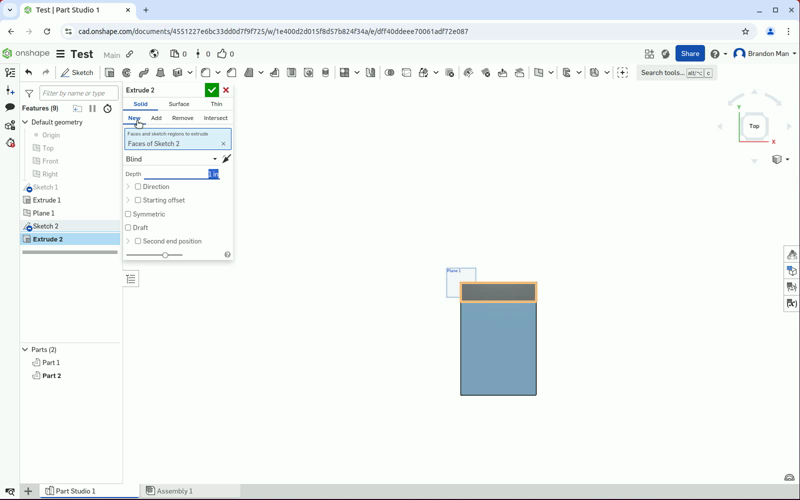
text(7.703)
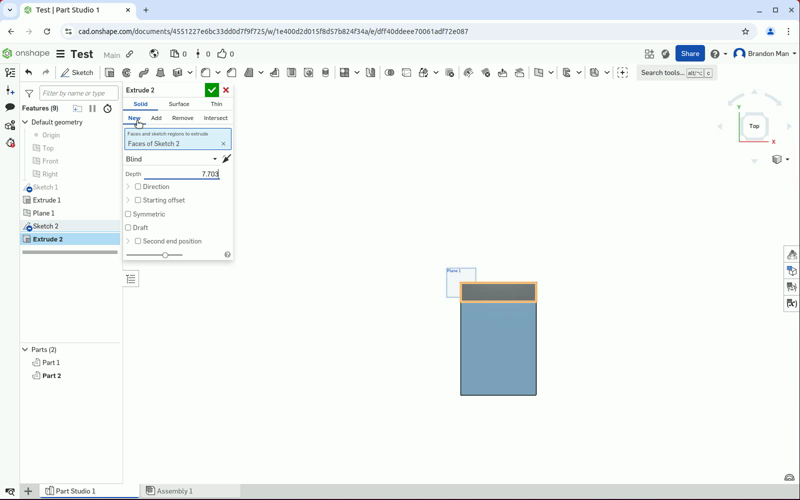
key(enter)
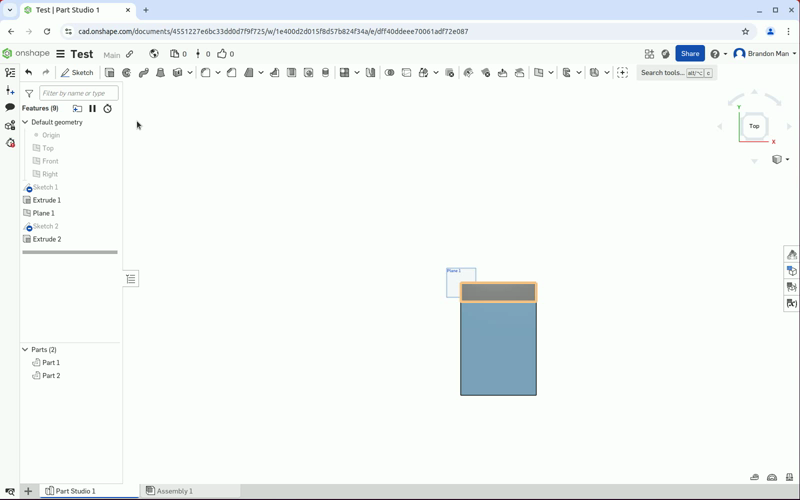
key(shift+h)
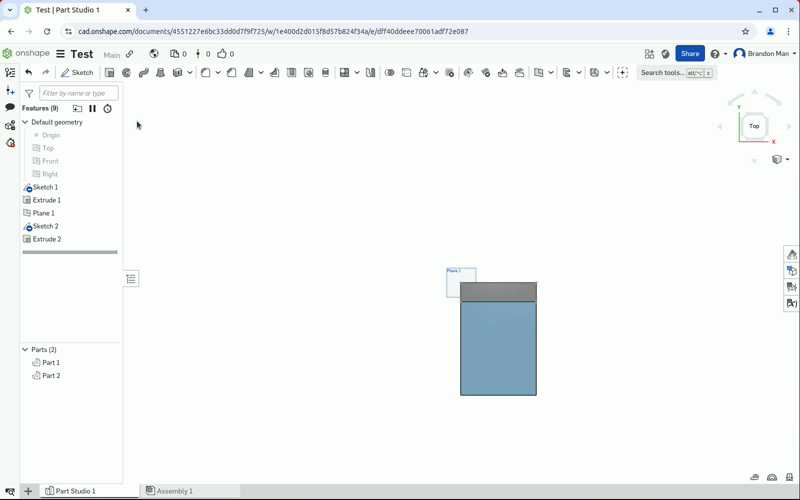
key(shift+h)
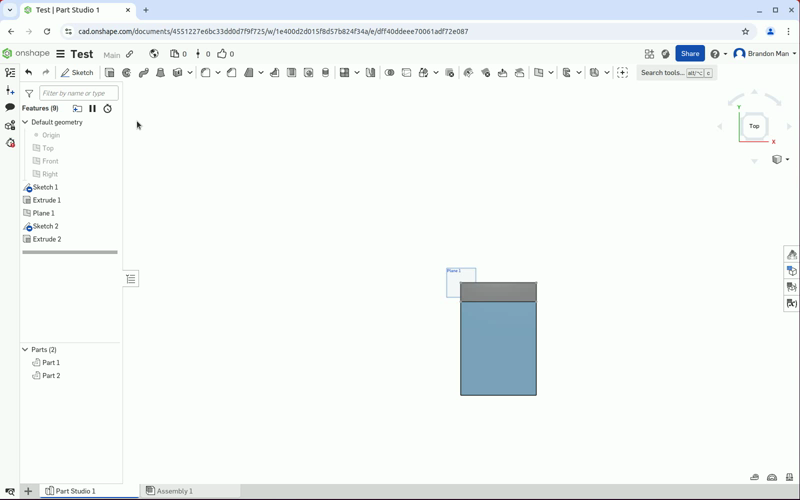
key(shift+7)
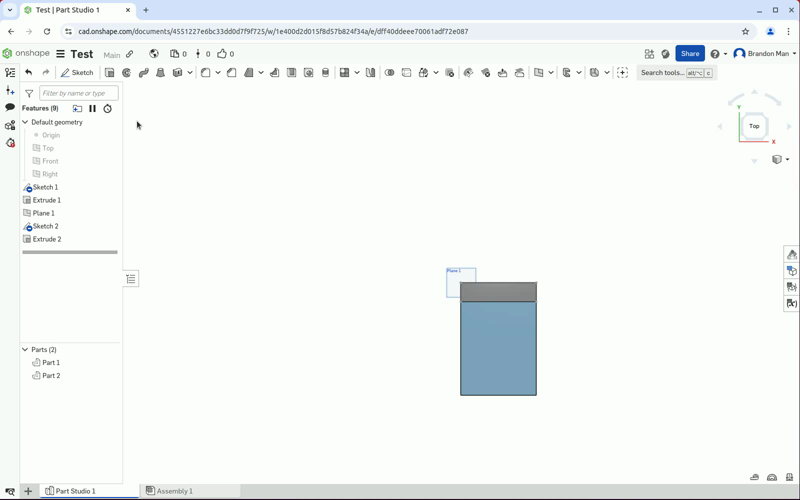
key(up, 3)
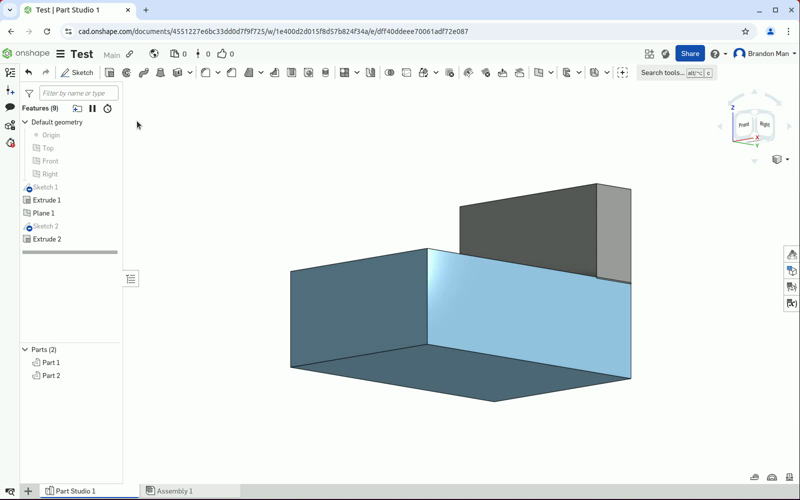
key(left, 3)
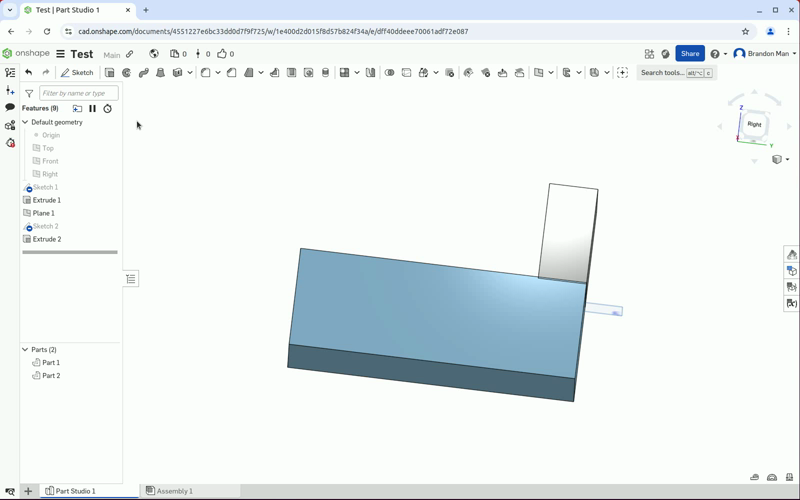
key(right, 3)
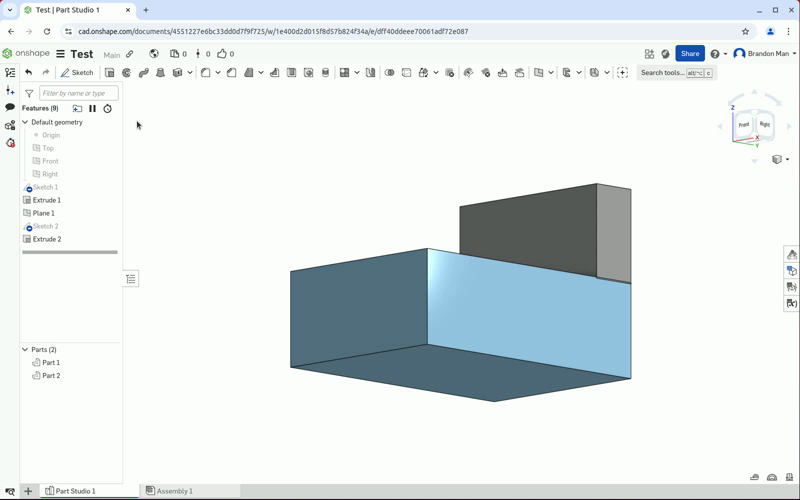
key(down, 3)
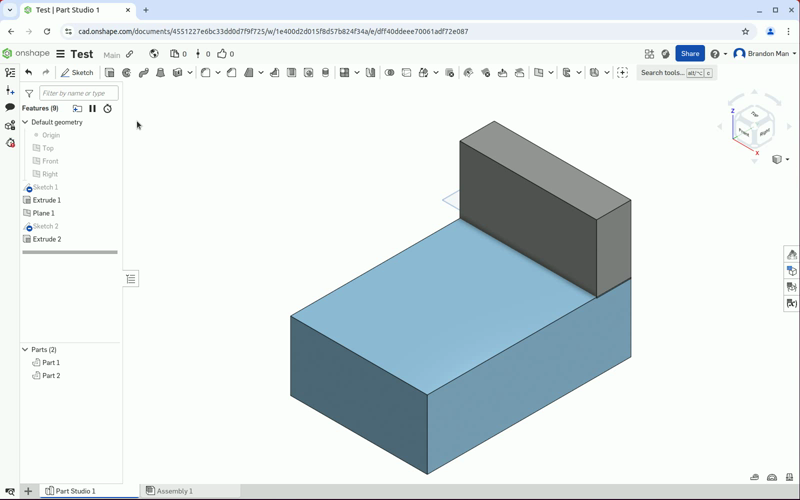
mouse_move(73, 189)
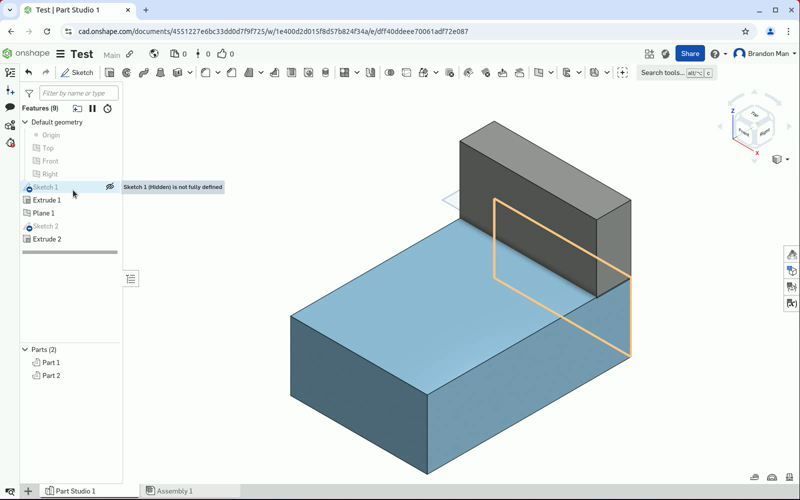
click(73, 189)